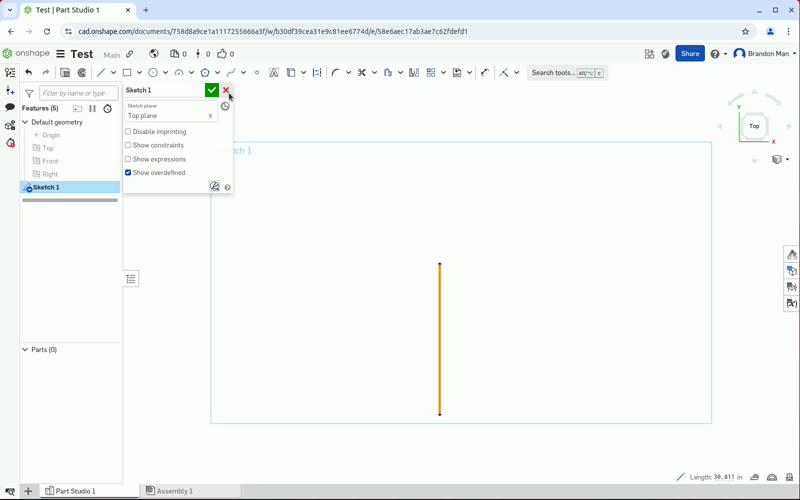
key(shift+h)
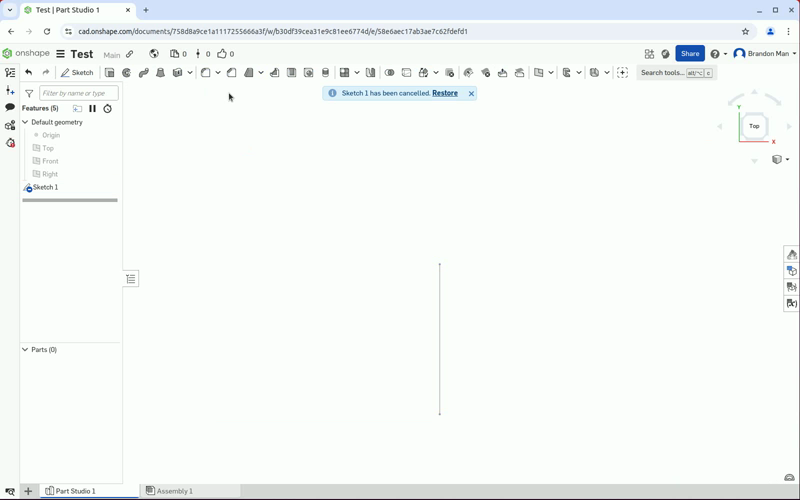
key(shift+s)
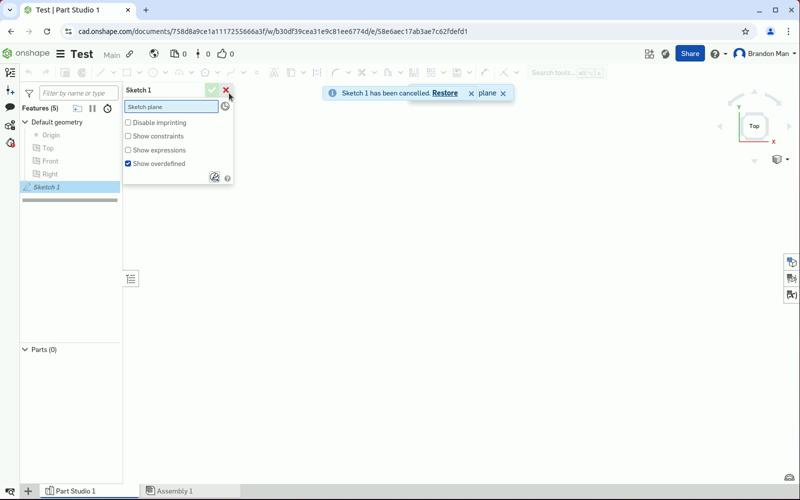
mouse_move(73, 150)
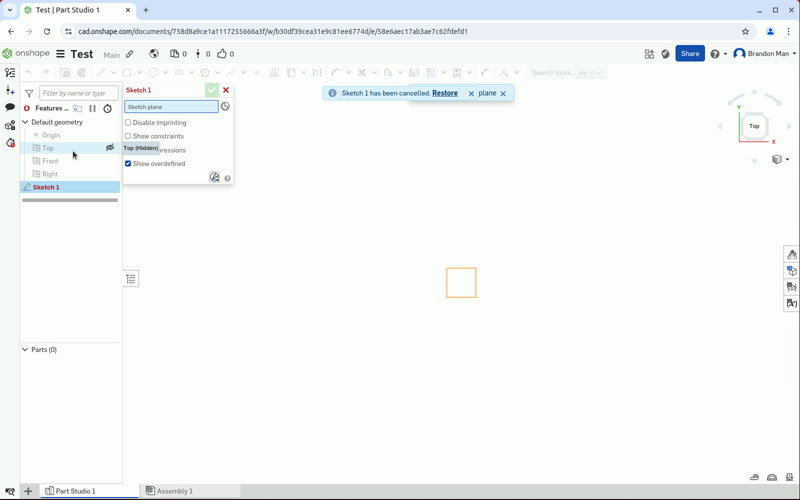
click(73, 150)
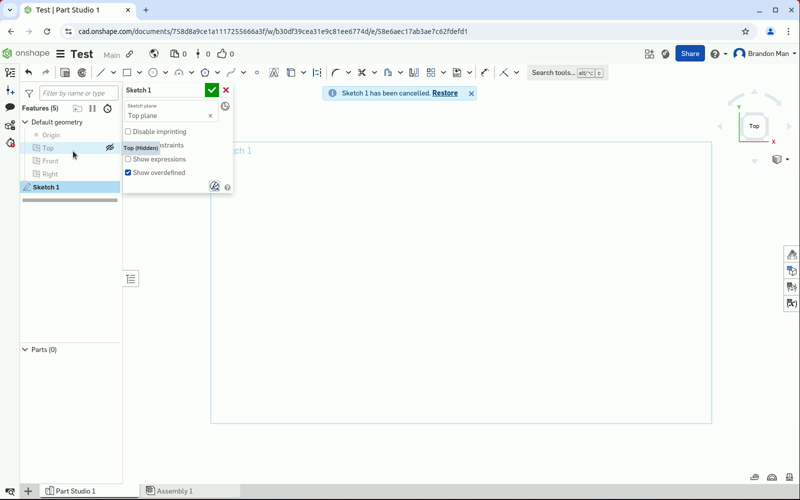
mouse_move(73, 352)
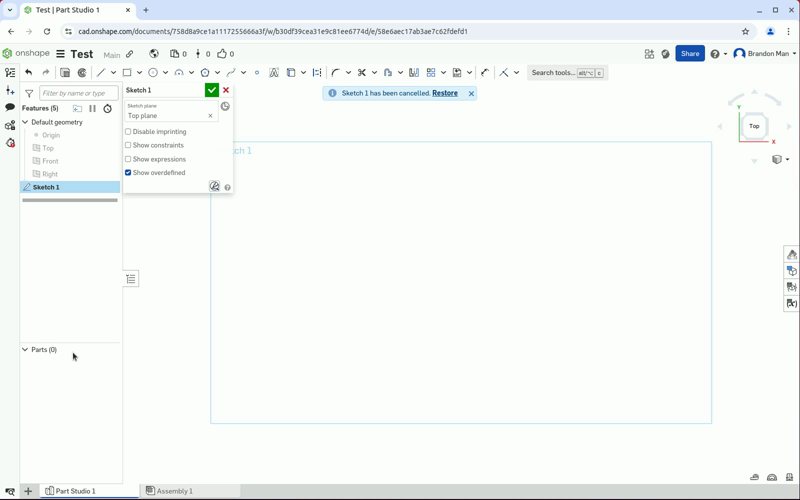
key(y)
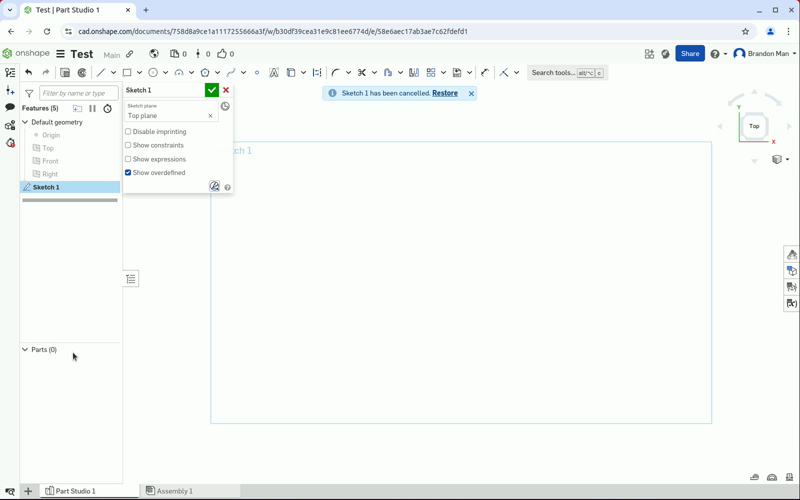
key(l)
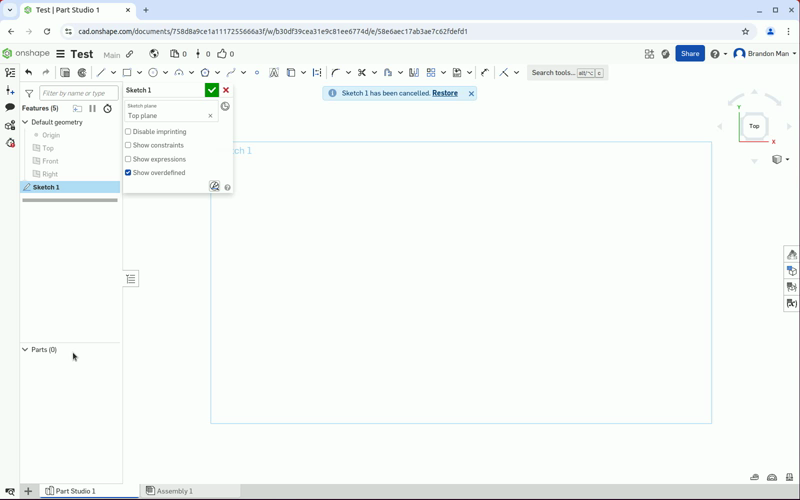
key_down(shift)
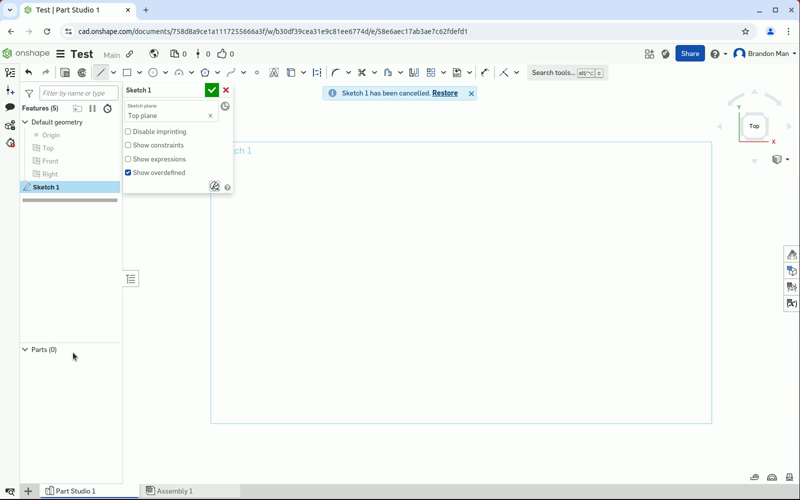
mouse_move(348, 339)
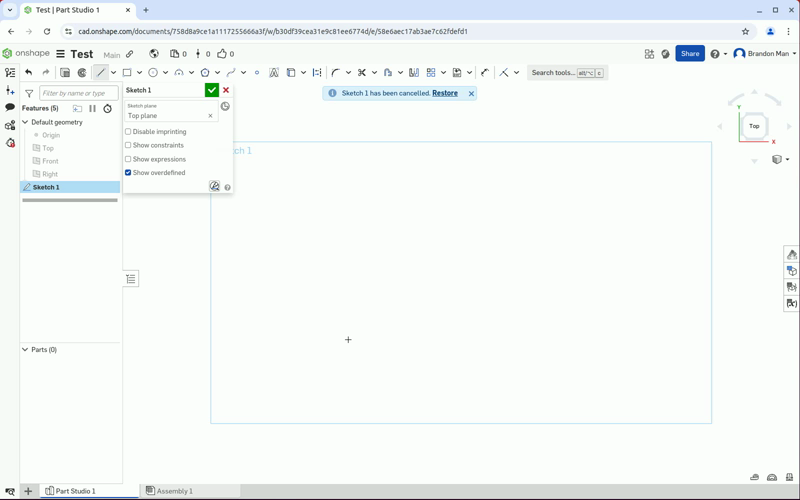
click(348, 339)
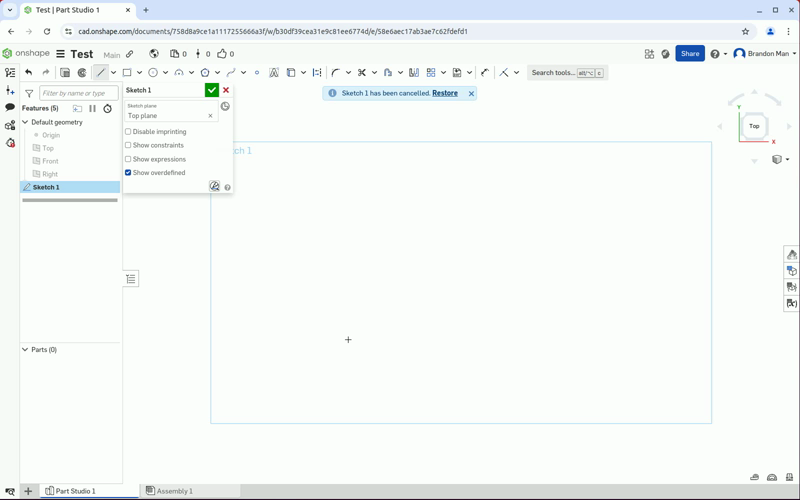
key_up(shift)
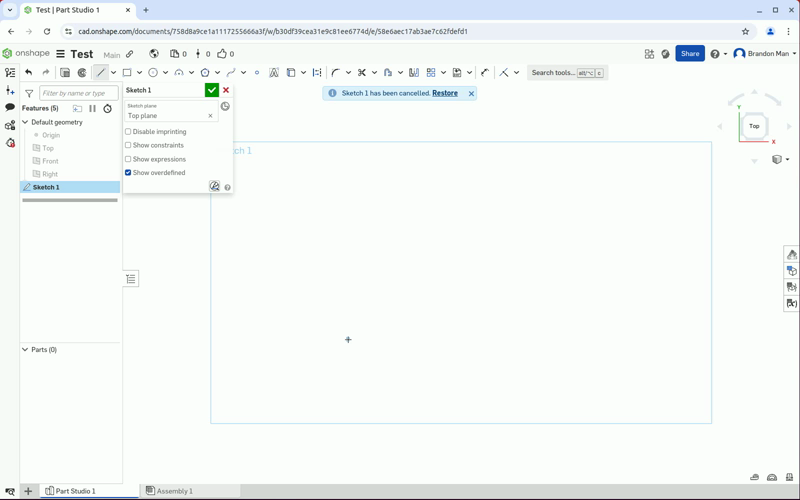
key_down(shift)
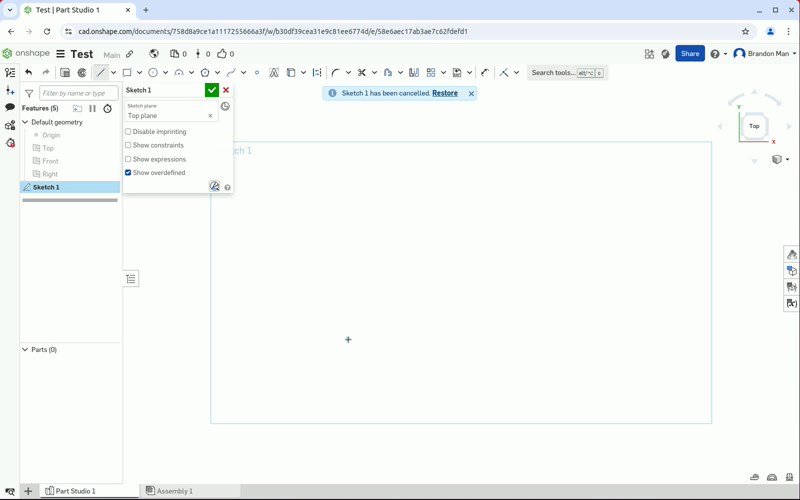
mouse_move(378, 339)
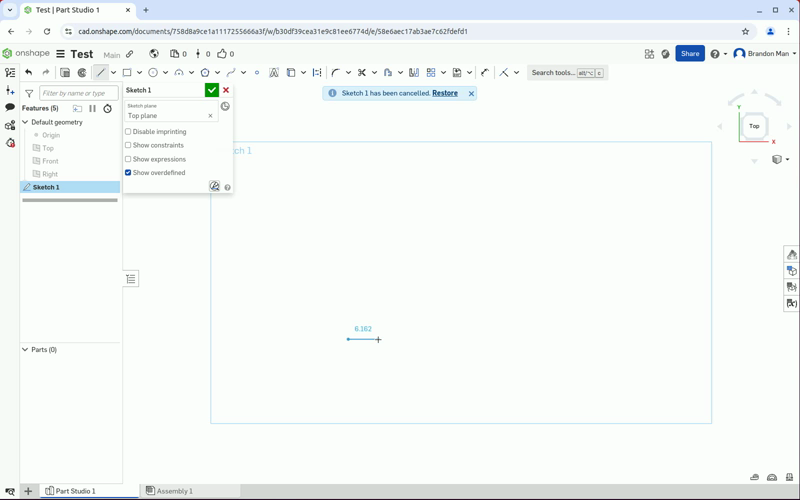
mouse_move(373, 366)
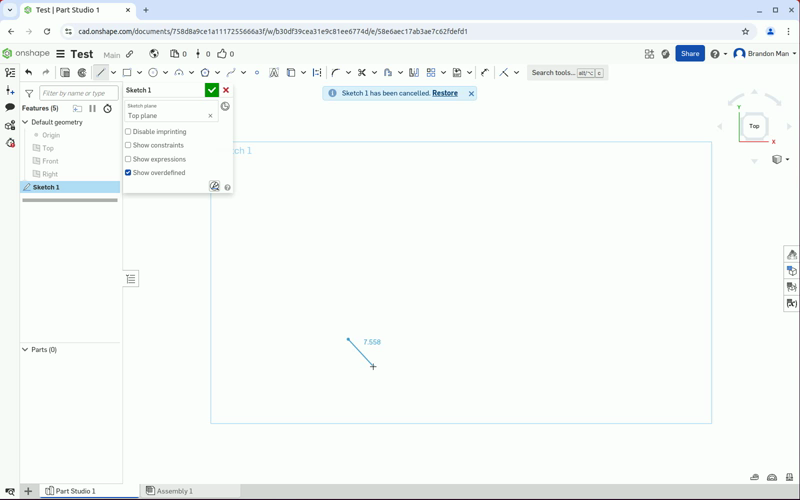
click(373, 366)
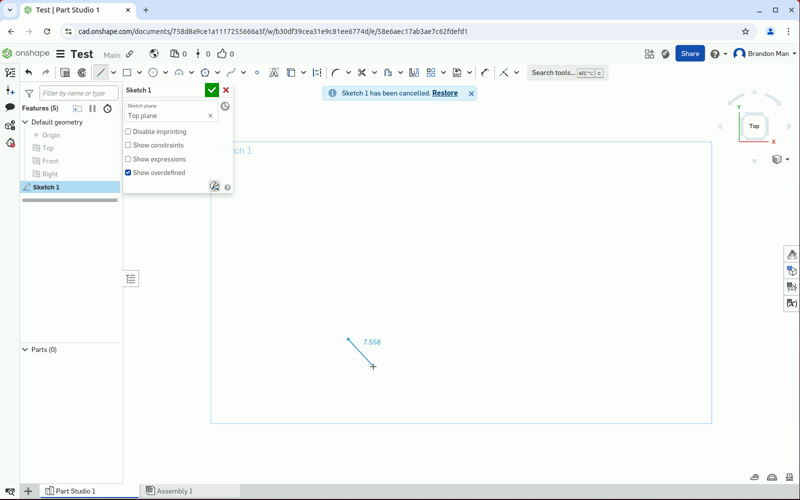
key_up(shift)
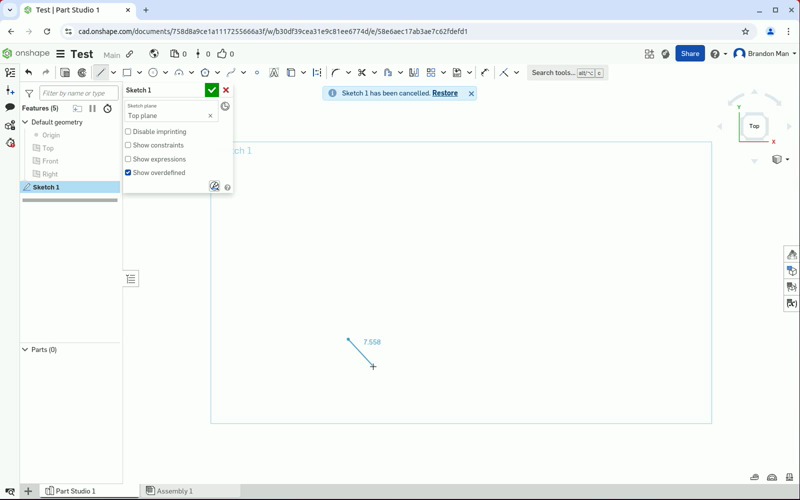
key_down(shift)
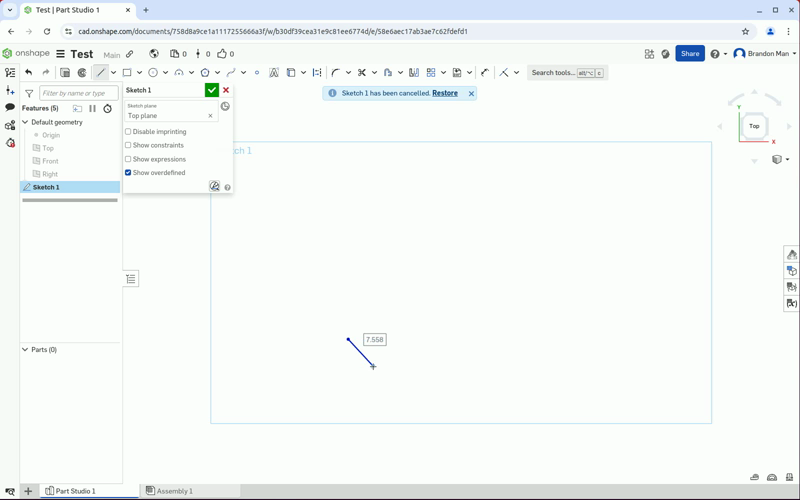
mouse_move(422, 320)
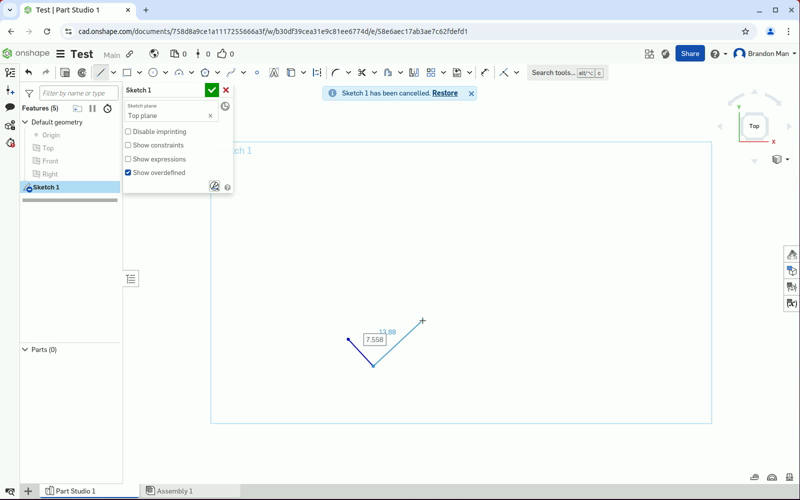
click(422, 320)
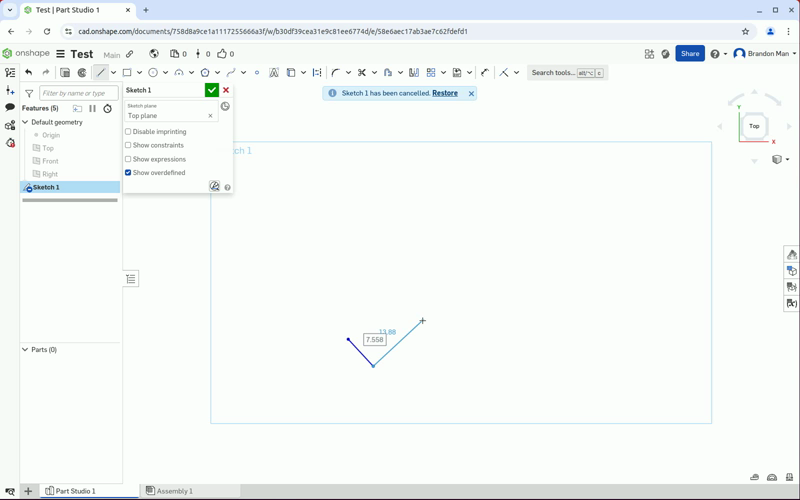
key_up(shift)
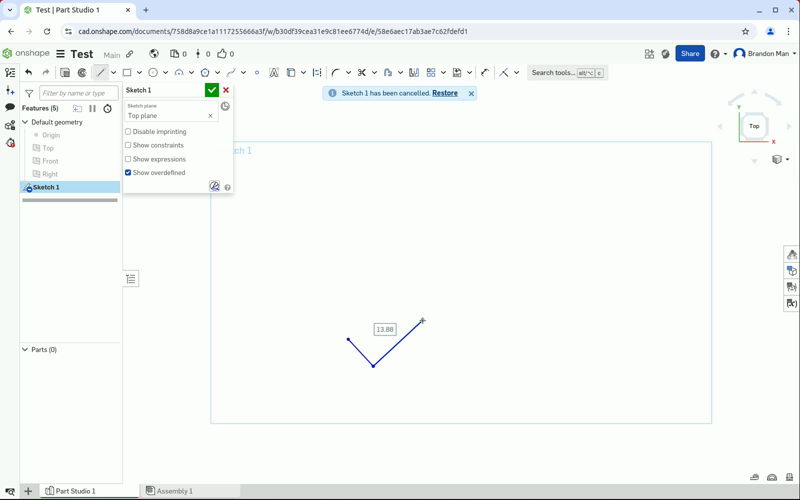
key_down(shift)
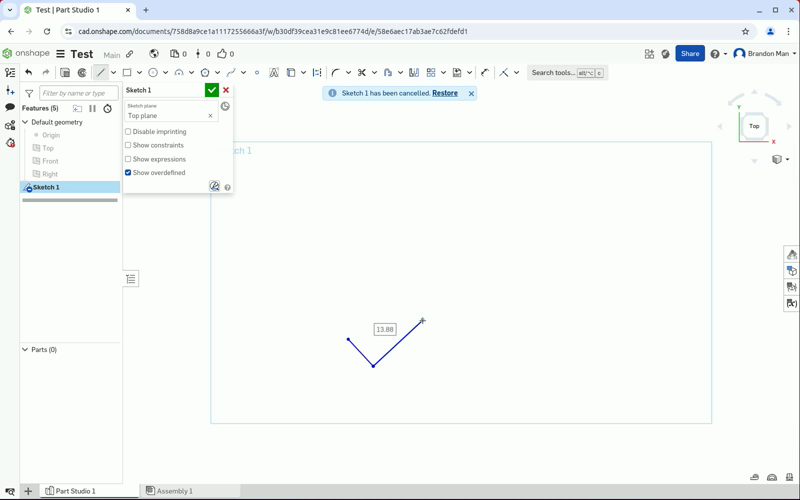
mouse_move(453, 320)
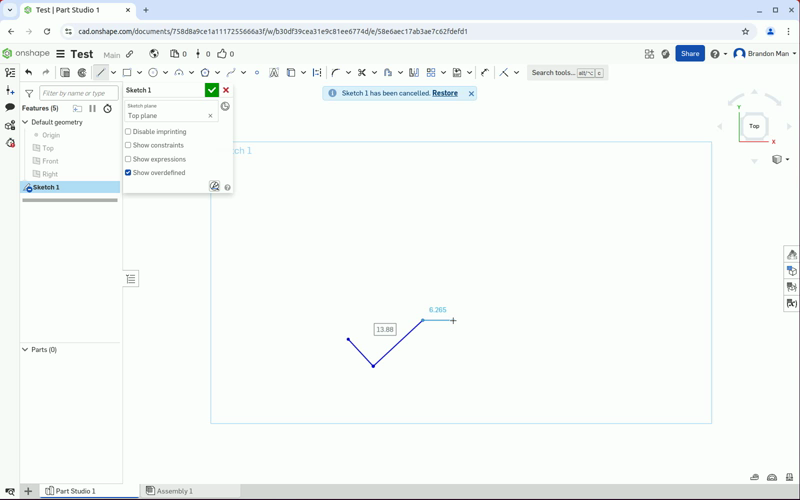
mouse_move(460, 320)
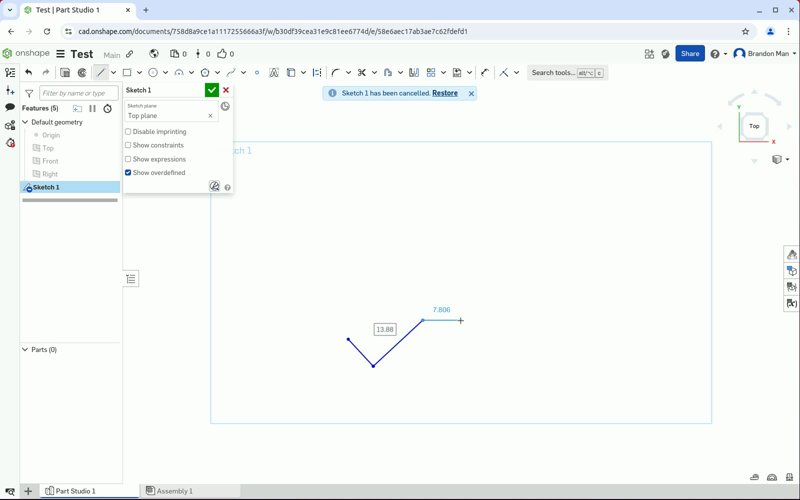
click(460, 320)
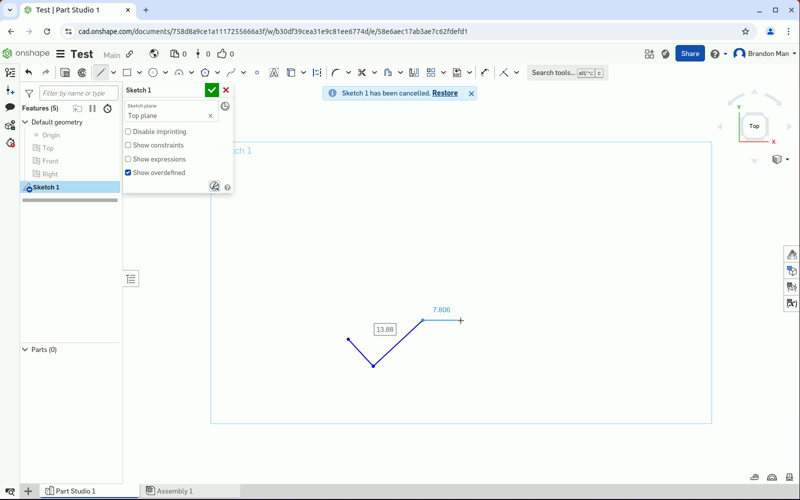
key_up(shift)
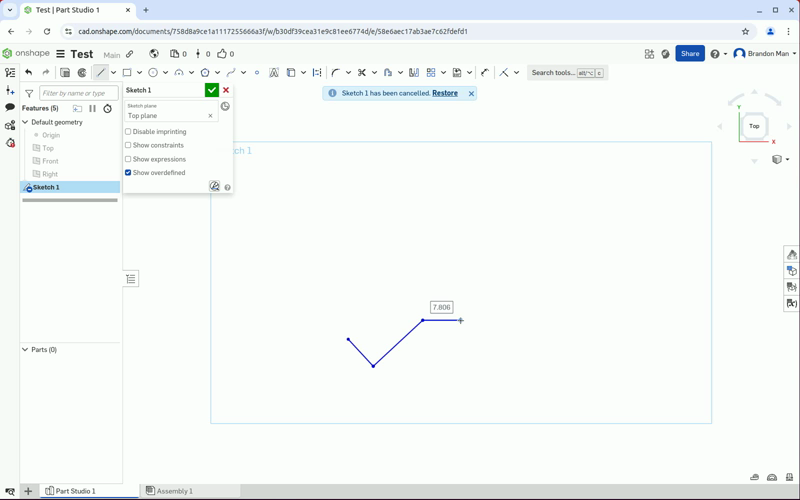
key_down(shift)
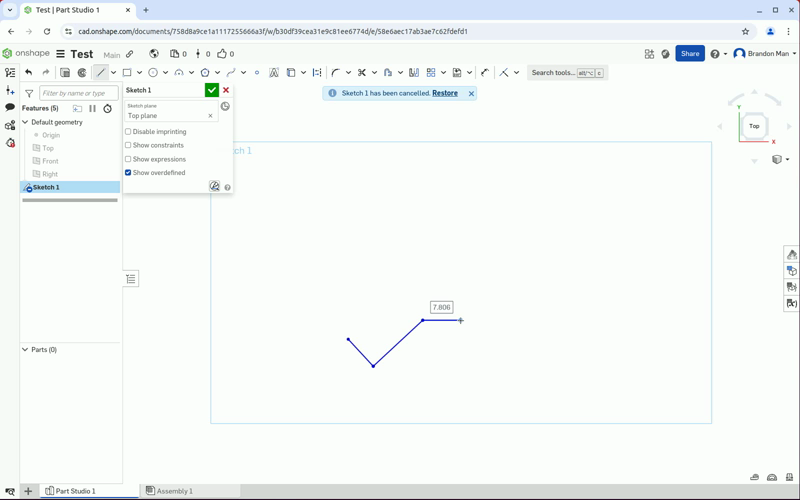
mouse_move(490, 320)
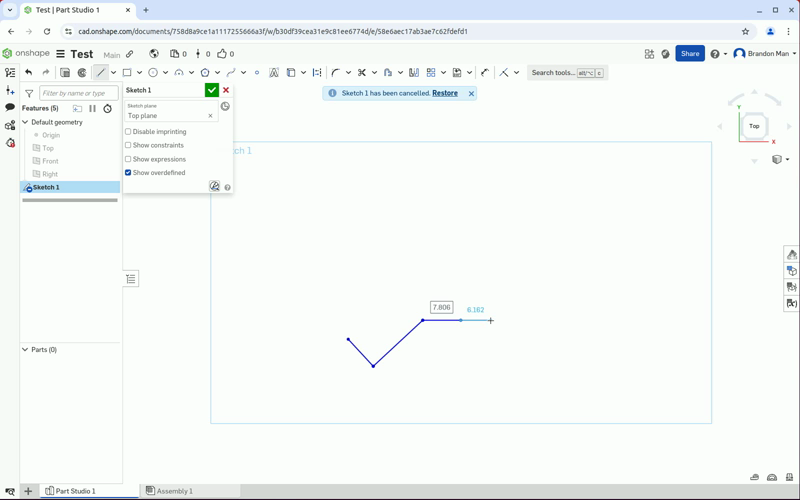
mouse_move(460, 283)
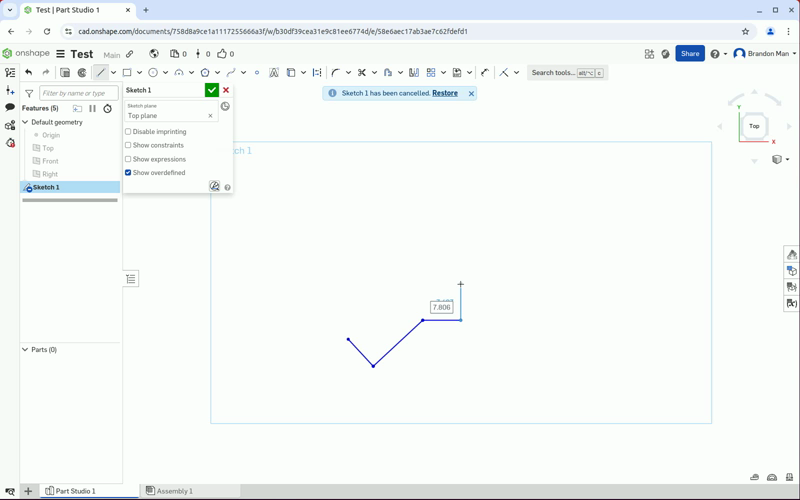
click(460, 283)
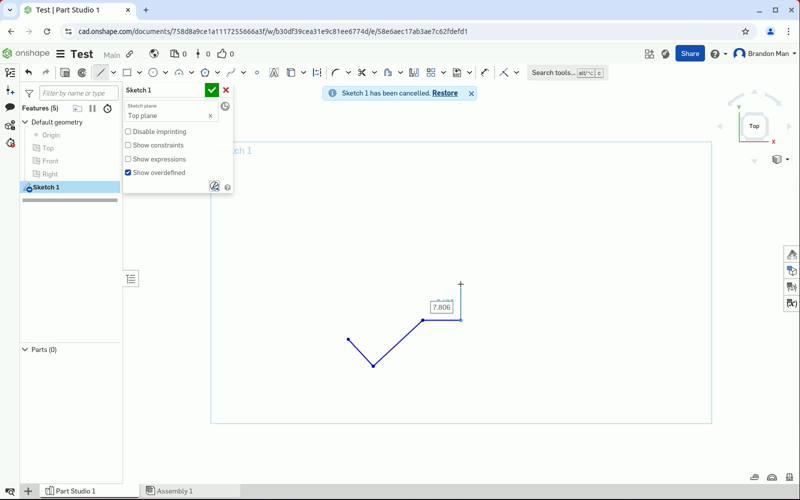
key_up(shift)
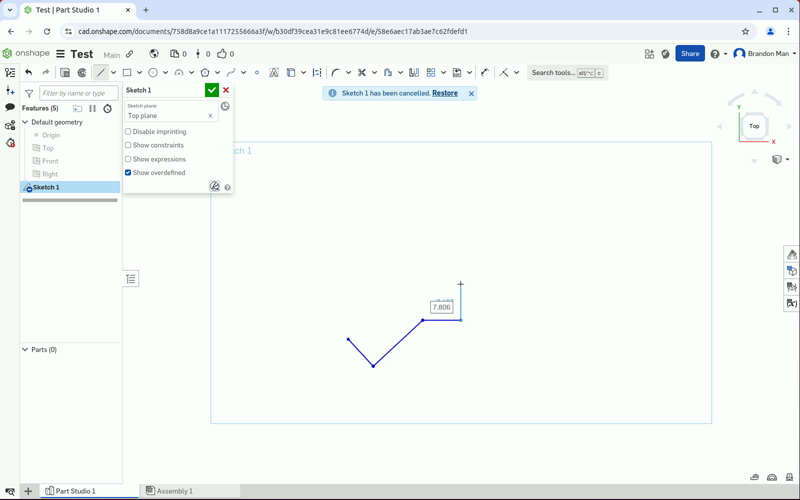
key_down(shift)
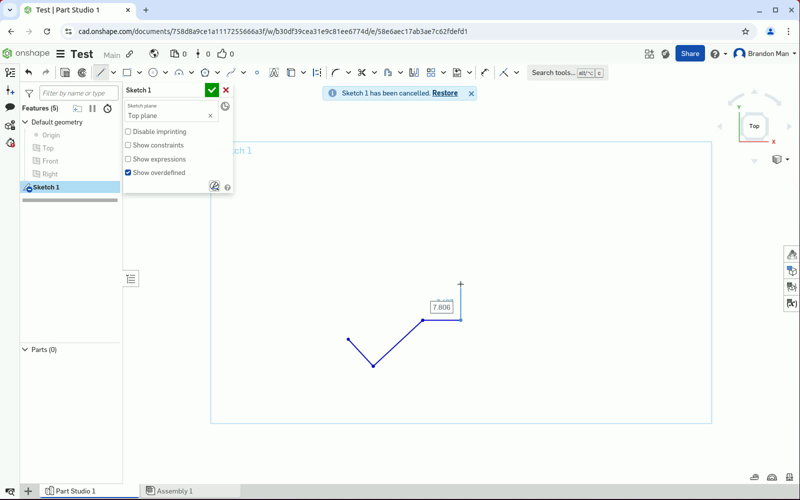
mouse_move(490, 283)
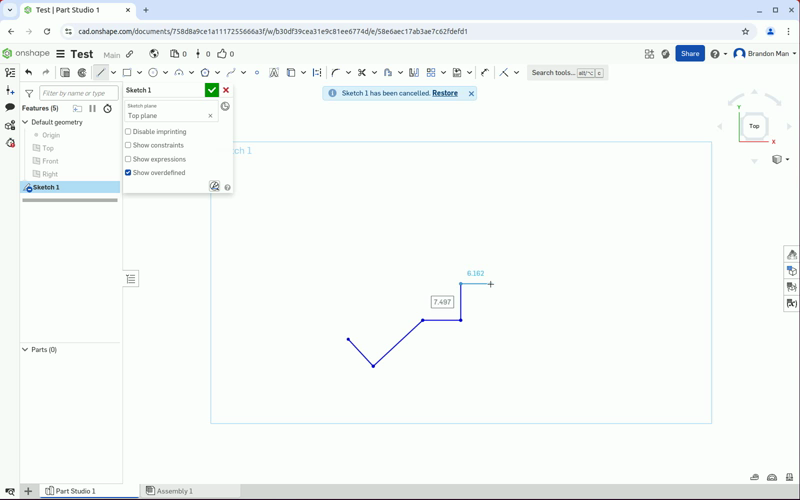
mouse_move(408, 283)
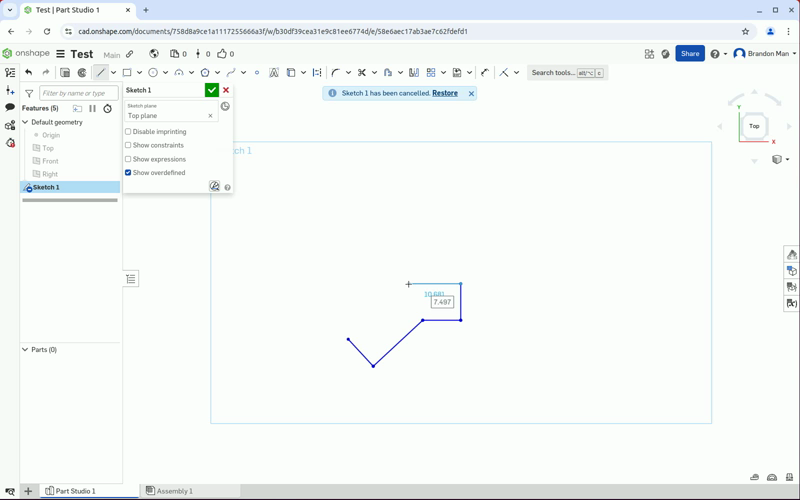
click(408, 283)
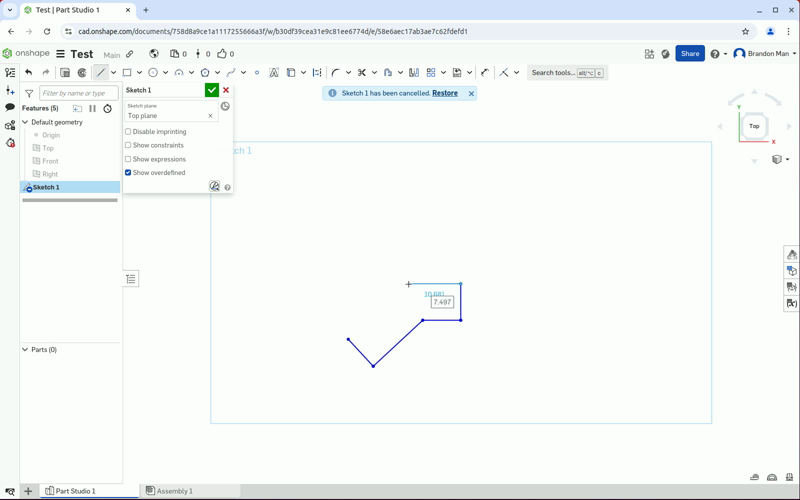
key_up(shift)
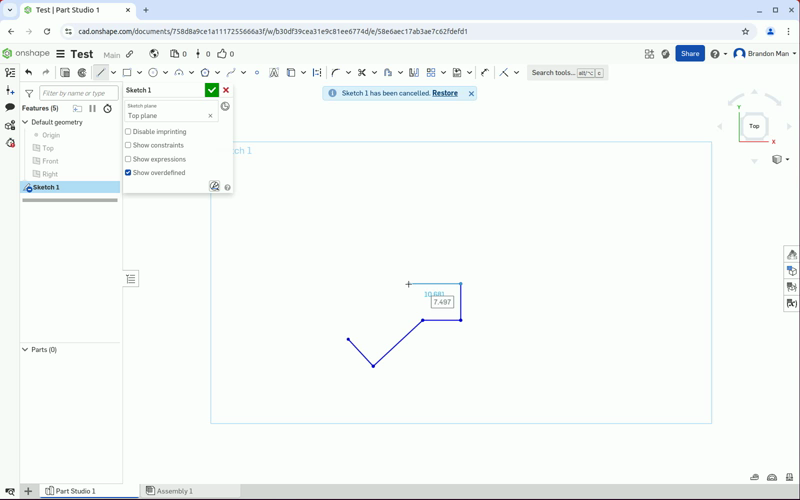
key_down(shift)
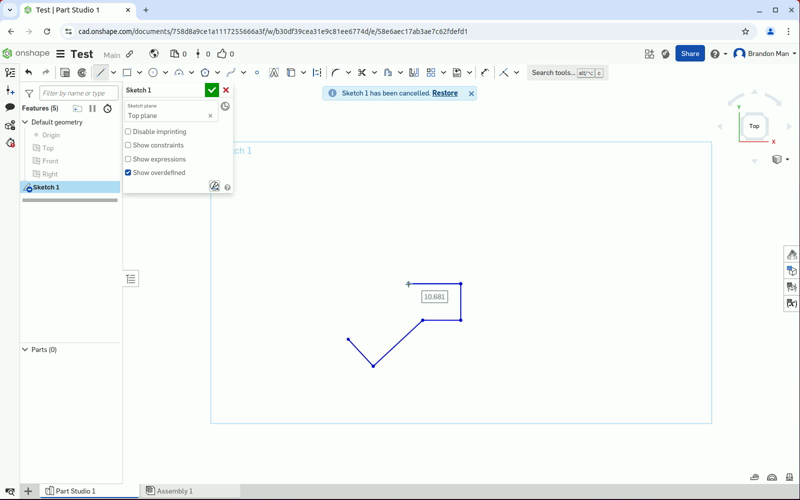
mouse_move(348, 339)
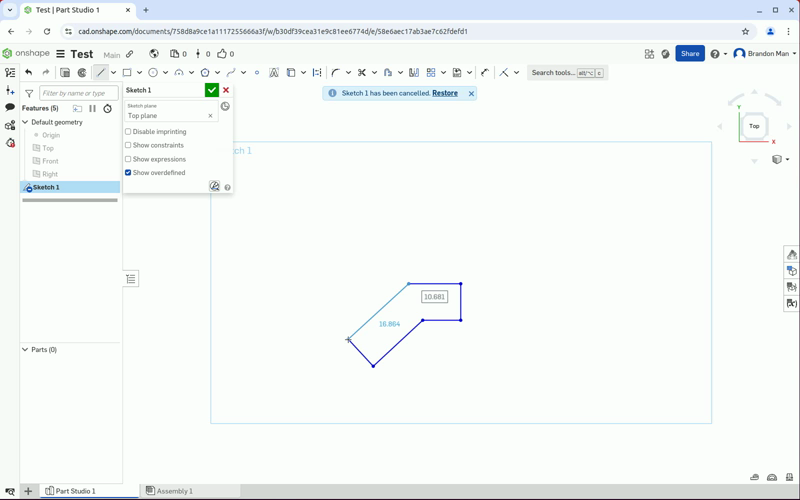
key_up(shift)
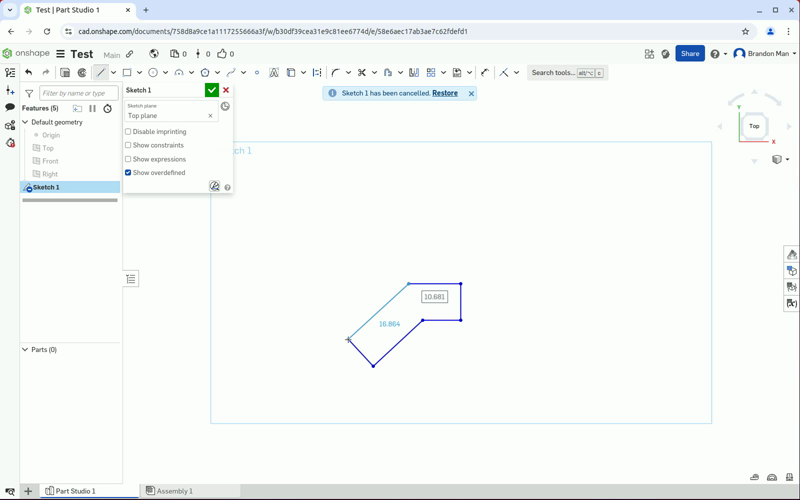
click(348, 339)
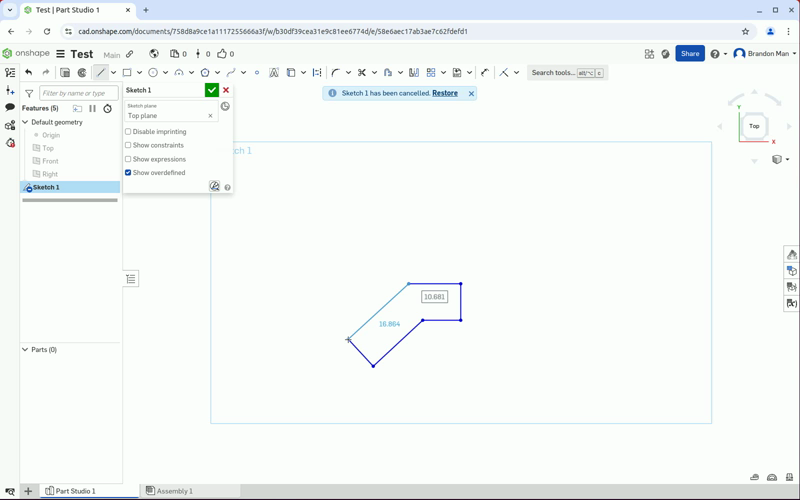
key(esc)
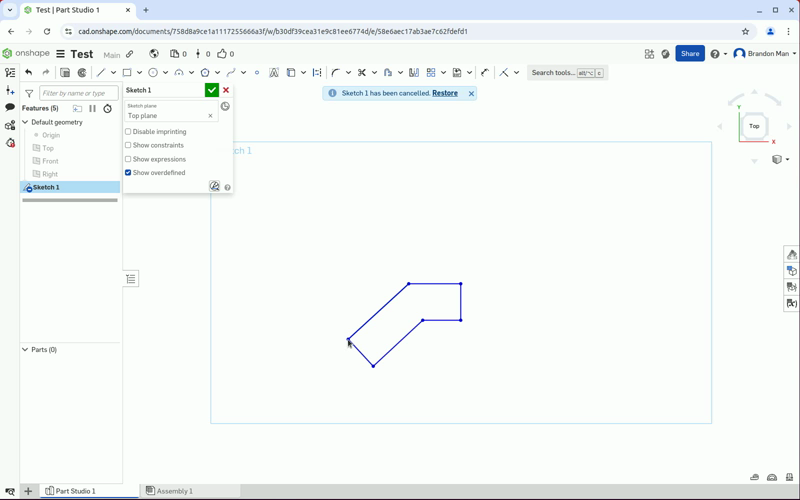
mouse_move(400, 327)
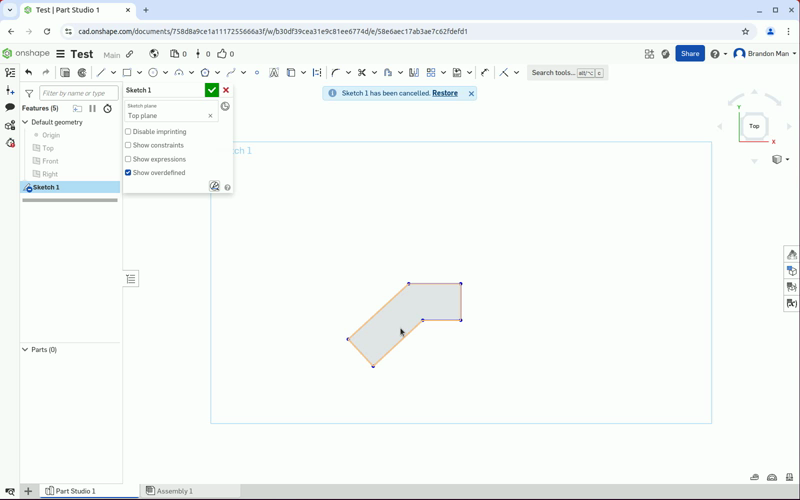
click(400, 327)
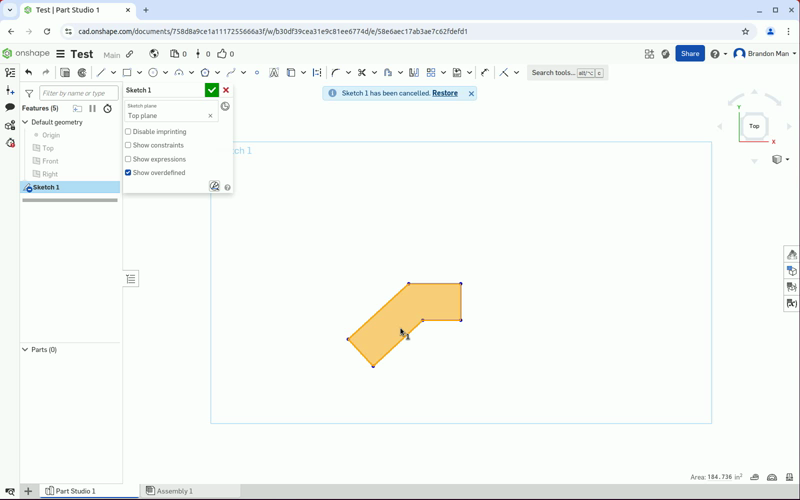
mouse_move(73, 352)
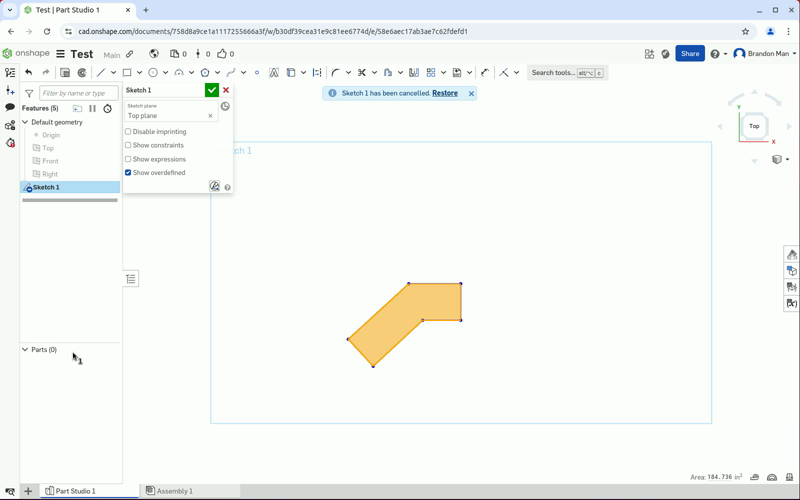
key(shift+y)
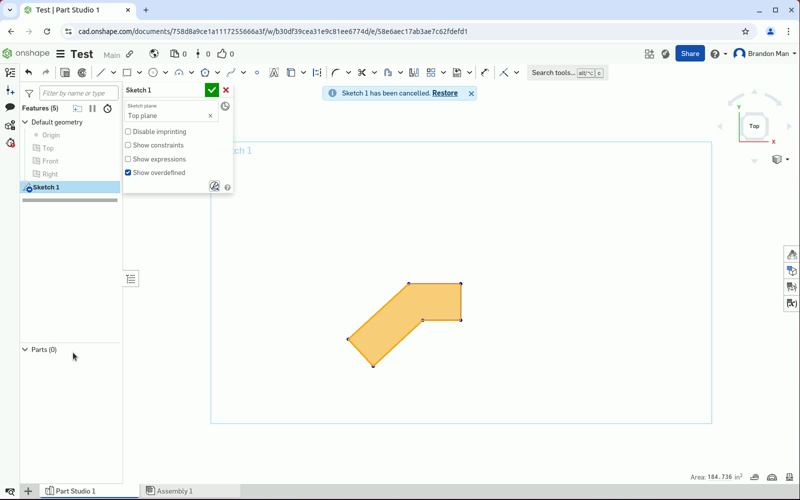
key(shift+e)
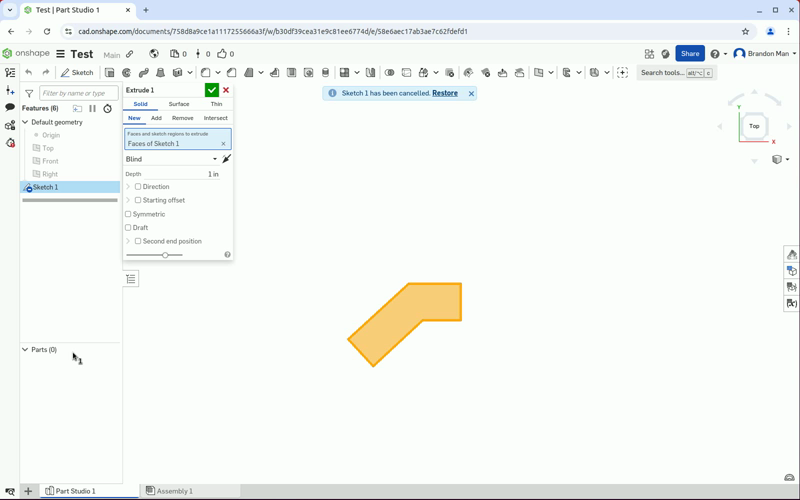
mouse_move(143, 106)
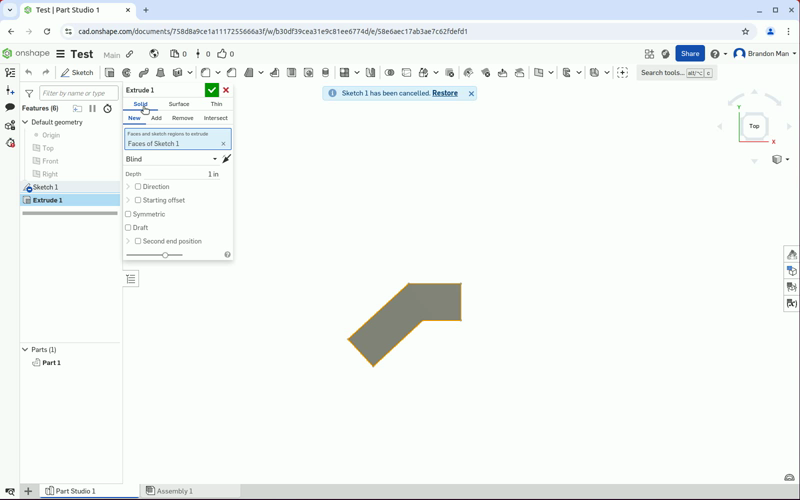
click(143, 106)
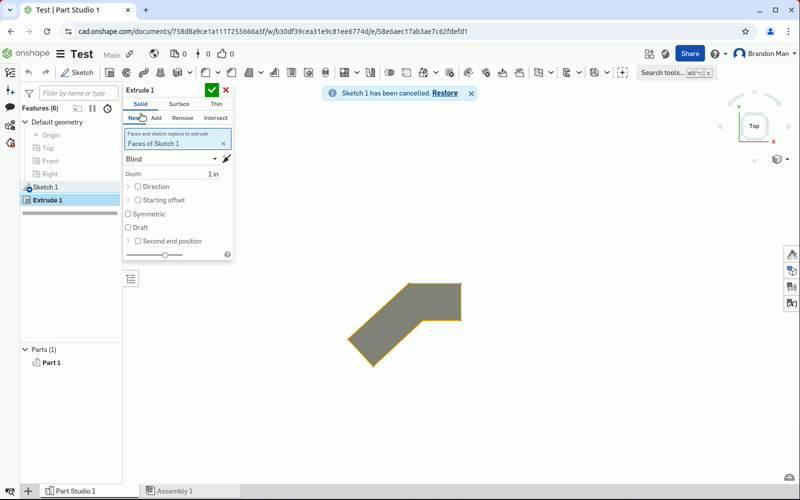
mouse_move(137, 120)
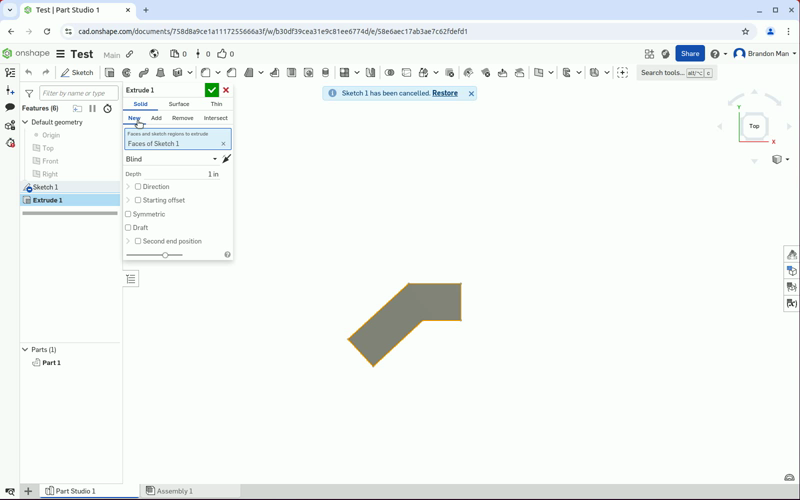
click(137, 120)
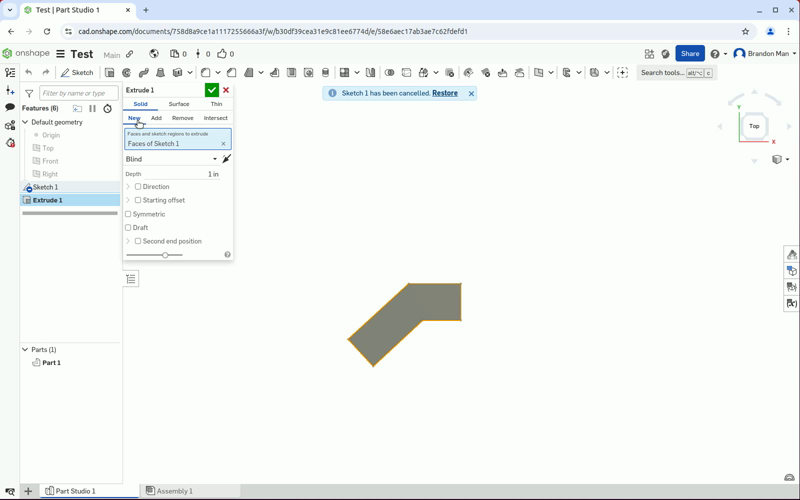
key(tab, 4)
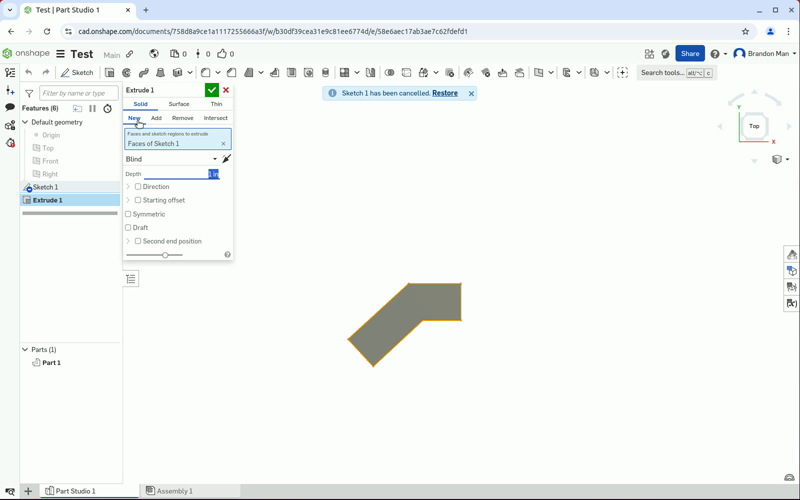
text(0.481)
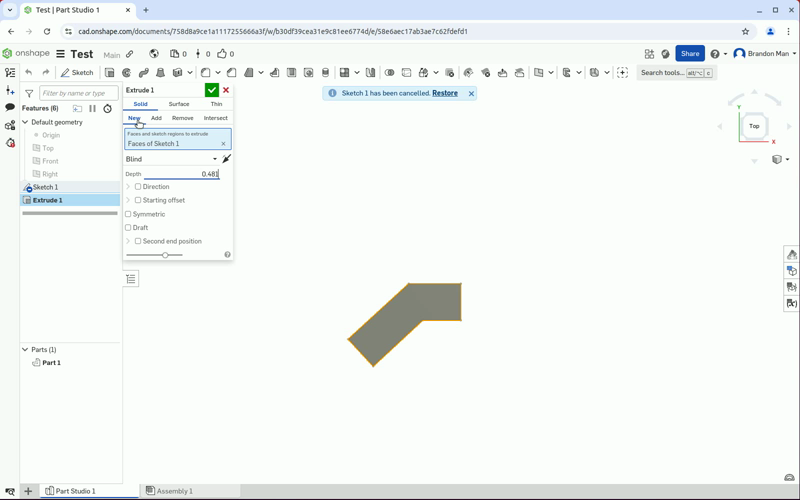
key(enter)
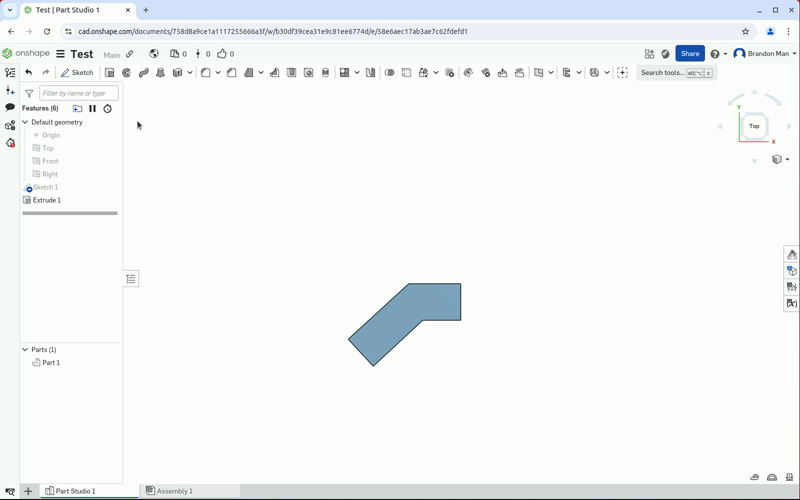
key(shift+h)
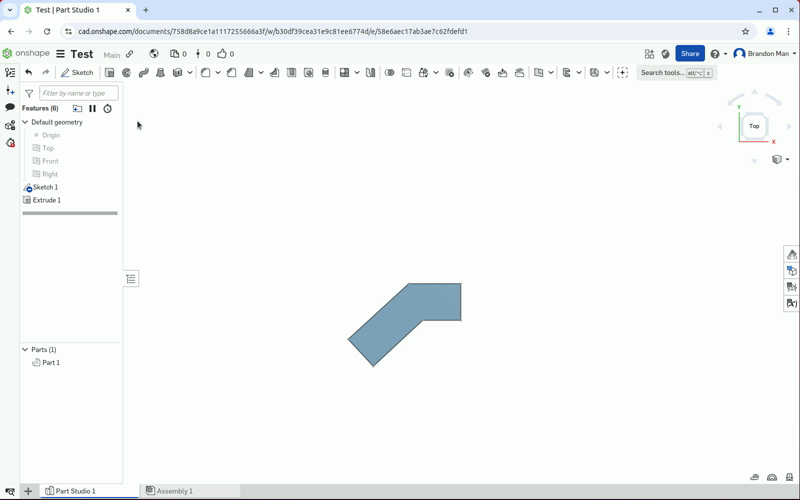
key(shift+h)
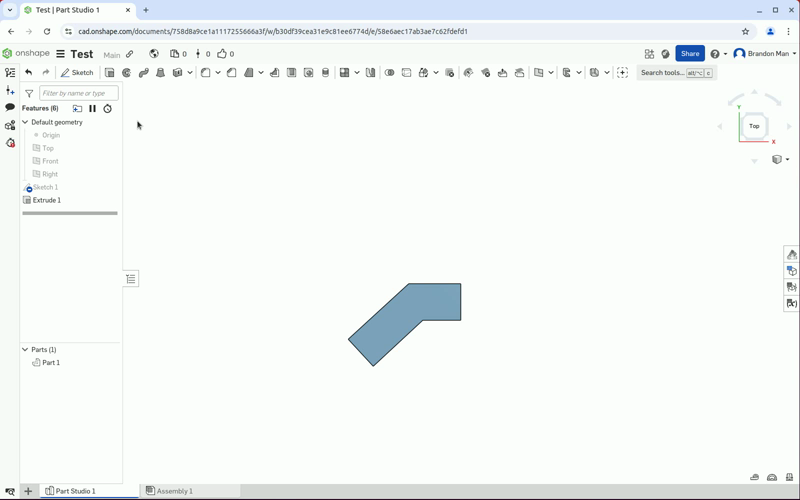
mouse_move(73, 189)
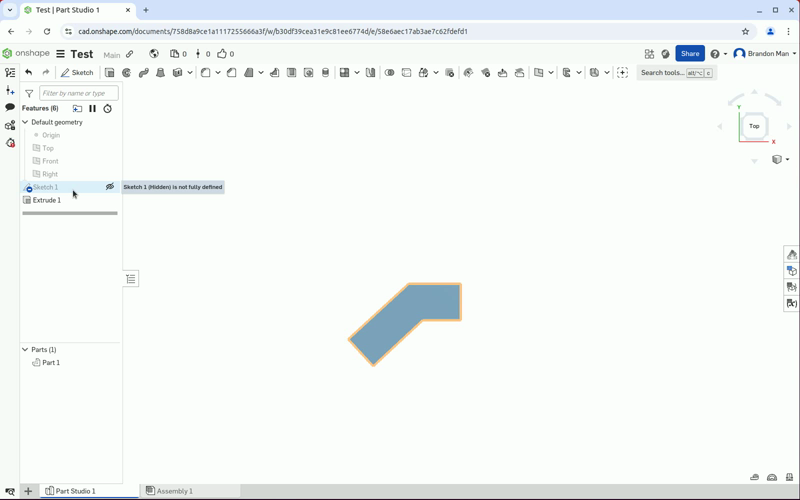
click(73, 189)
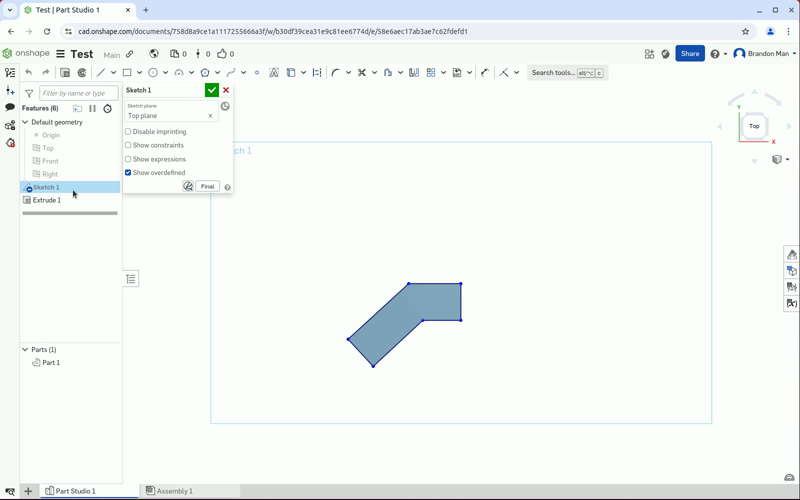
mouse_move(229, 92)
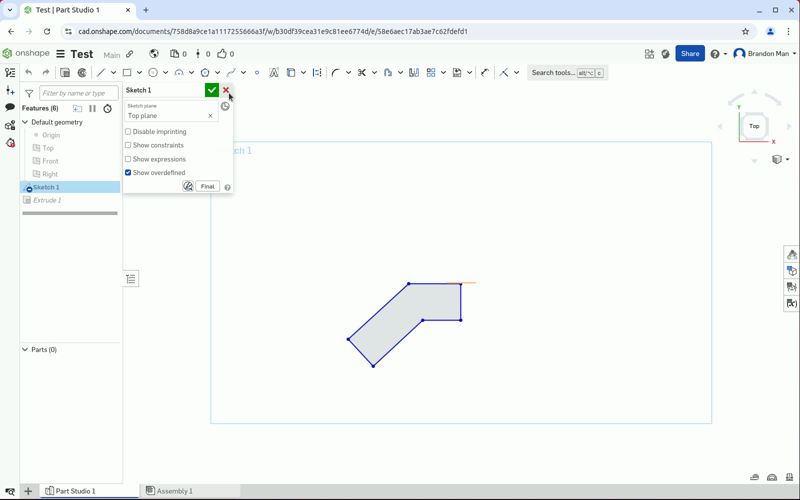
click(229, 92)
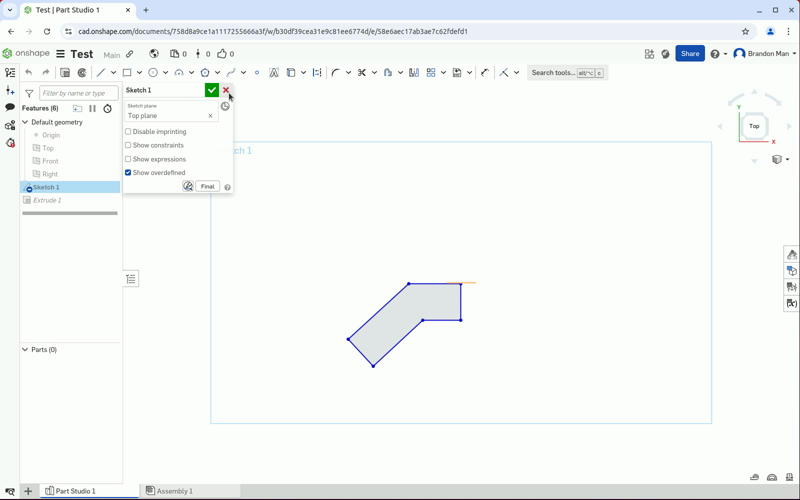
key(shift+s)
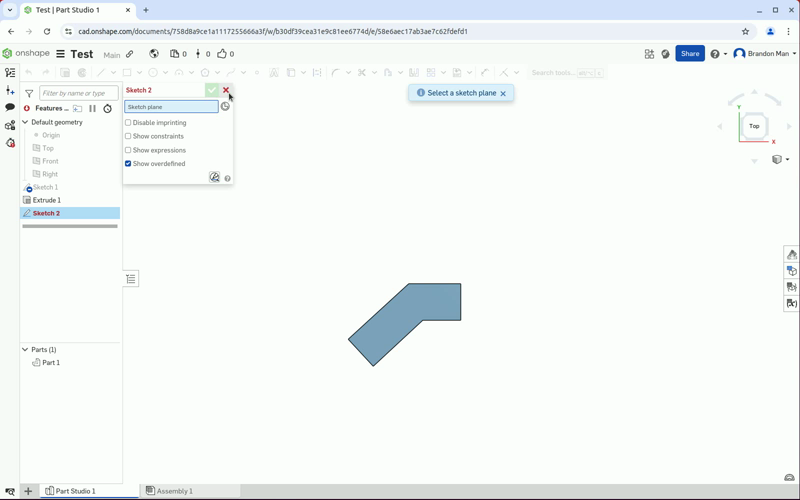
mouse_move(73, 150)
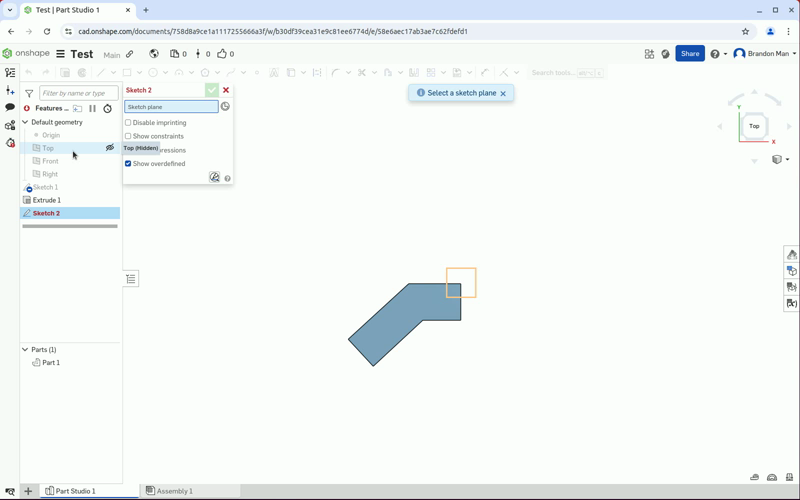
click(73, 150)
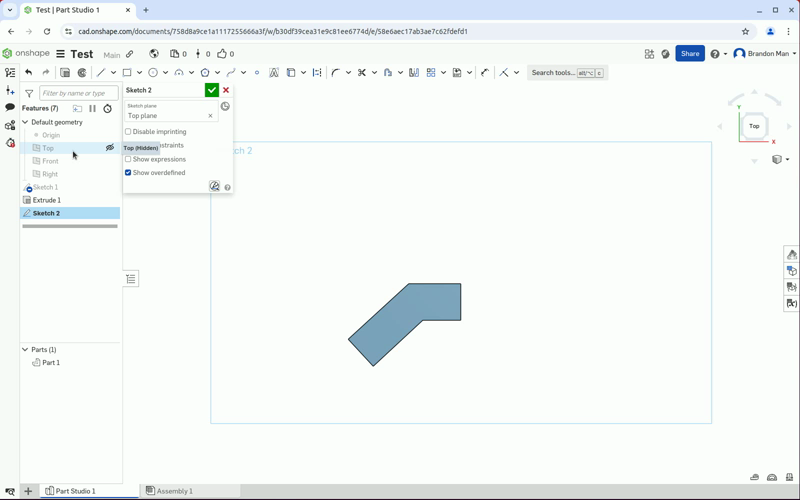
mouse_move(73, 352)
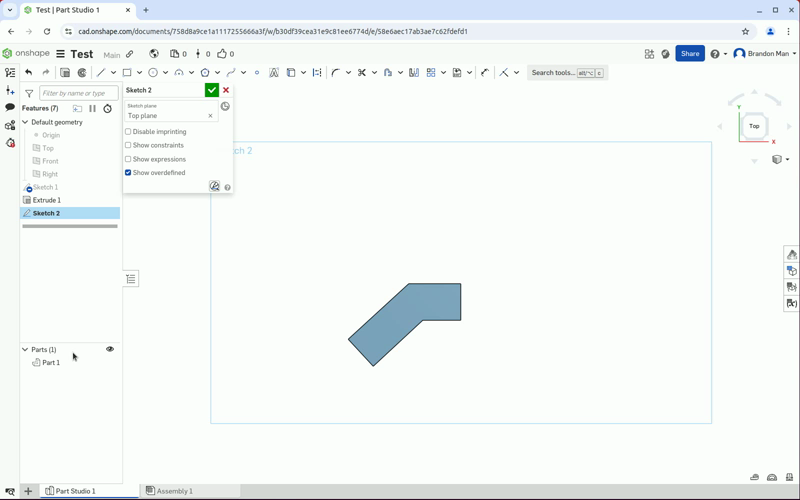
key(y)
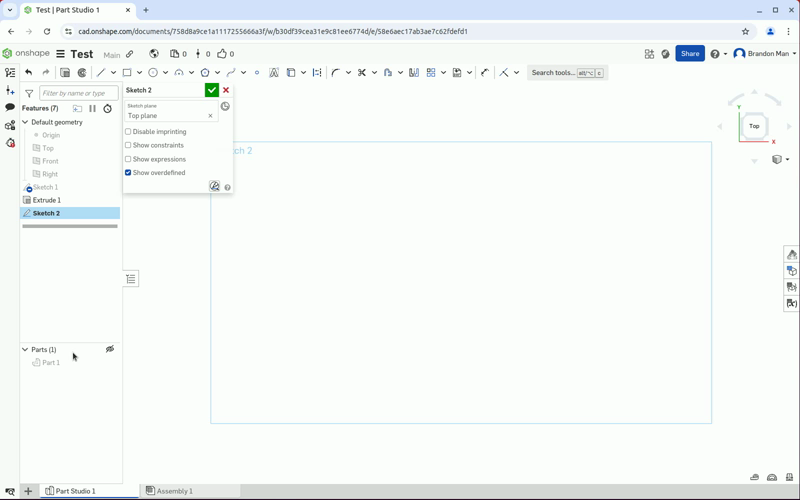
key(l)
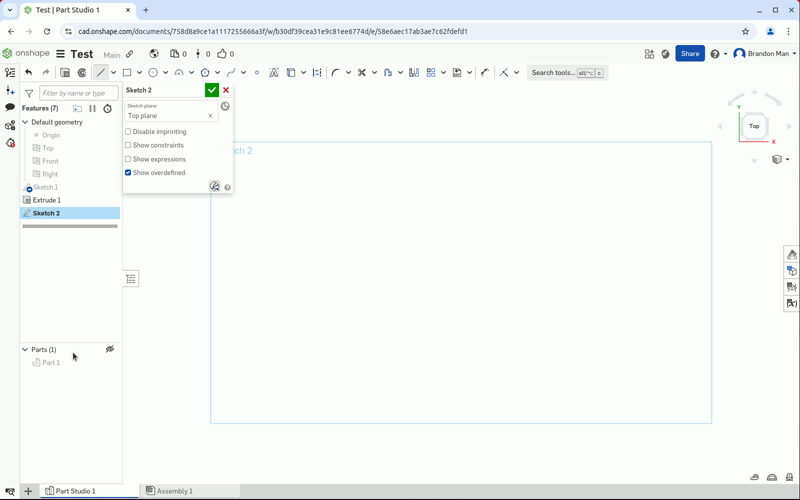
key_down(shift)
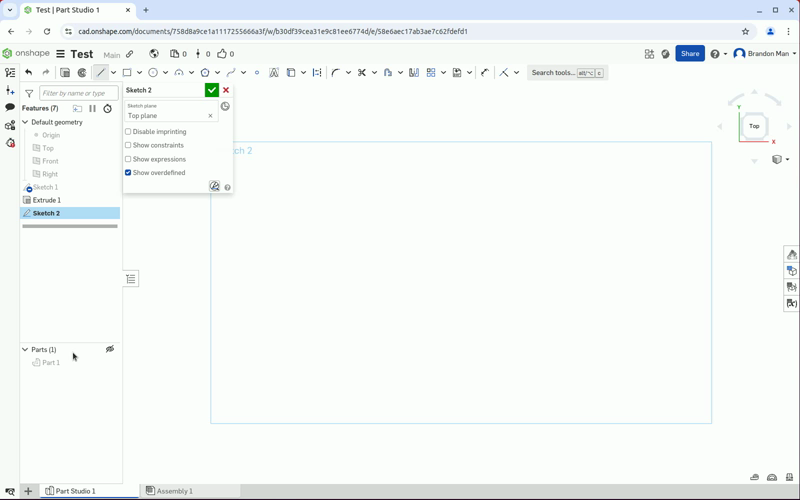
mouse_move(460, 320)
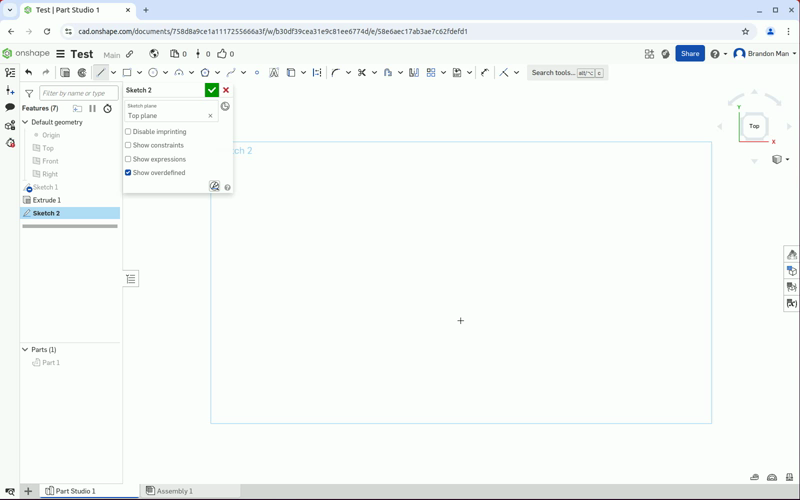
click(460, 320)
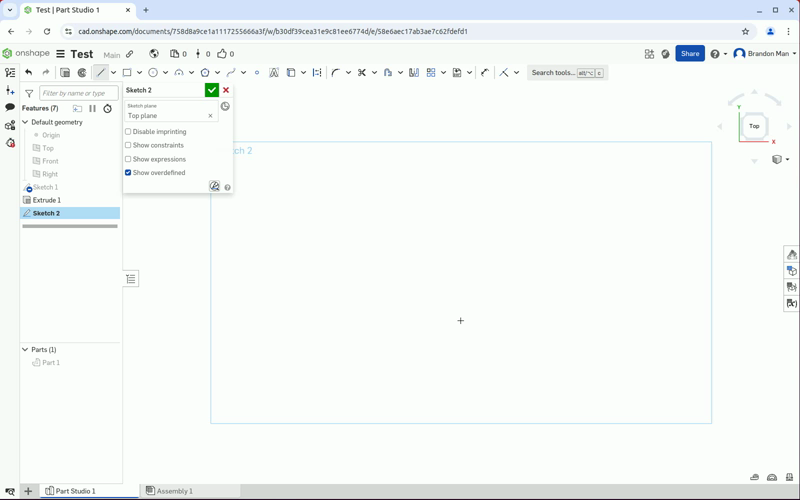
key_up(shift)
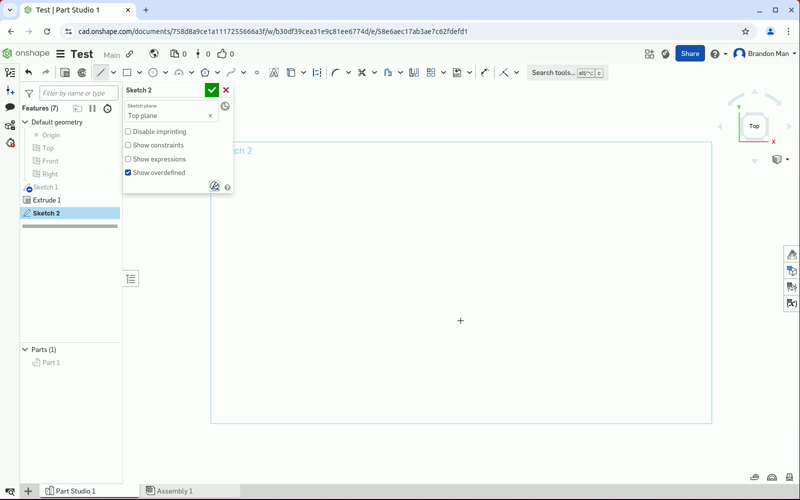
key_down(shift)
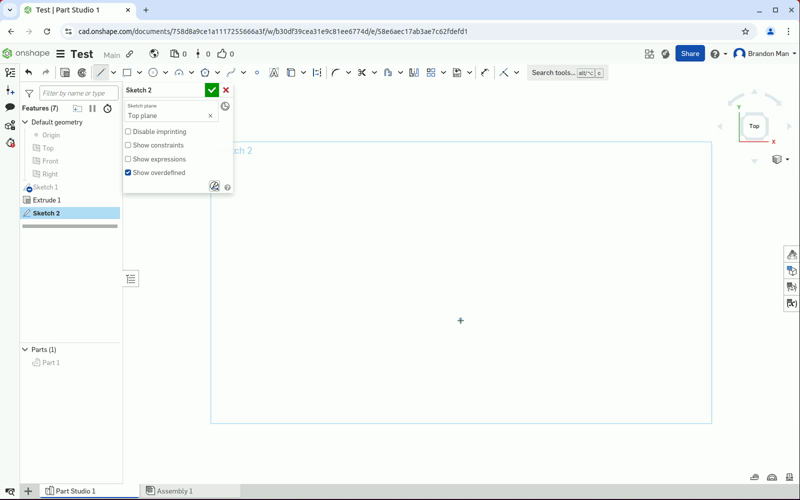
mouse_move(490, 320)
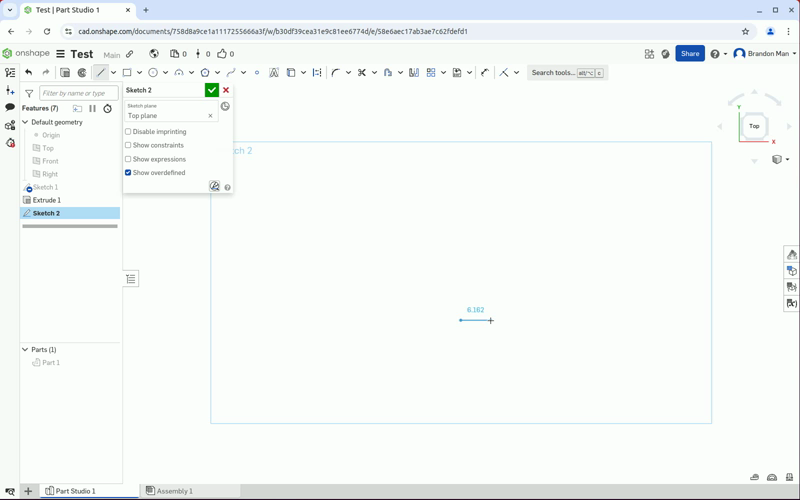
mouse_move(498, 320)
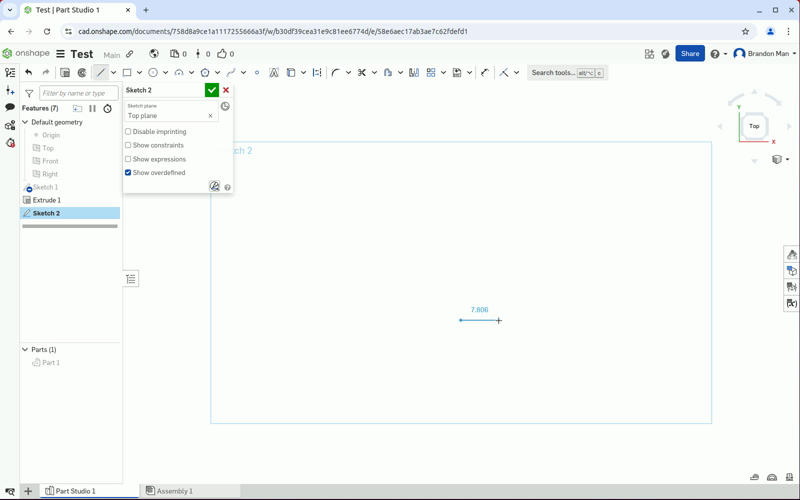
click(498, 320)
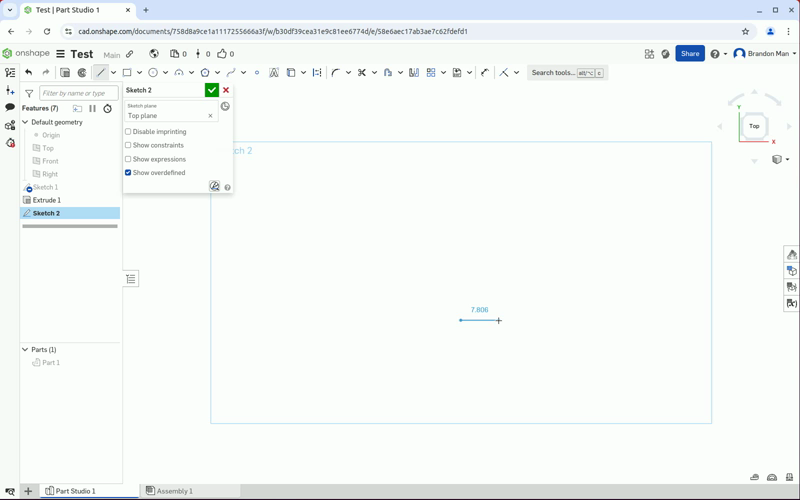
key_up(shift)
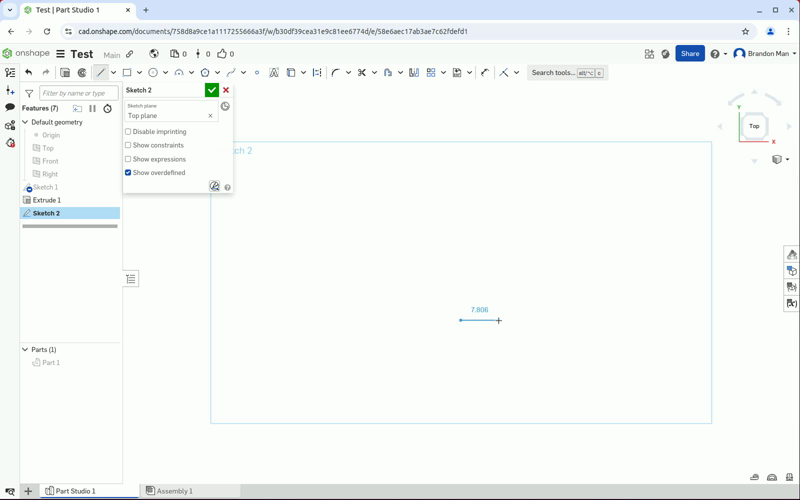
key_down(shift)
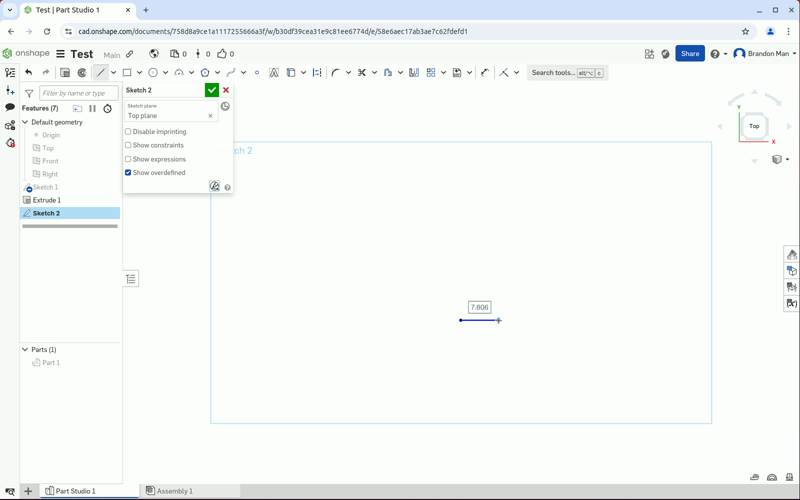
mouse_move(548, 366)
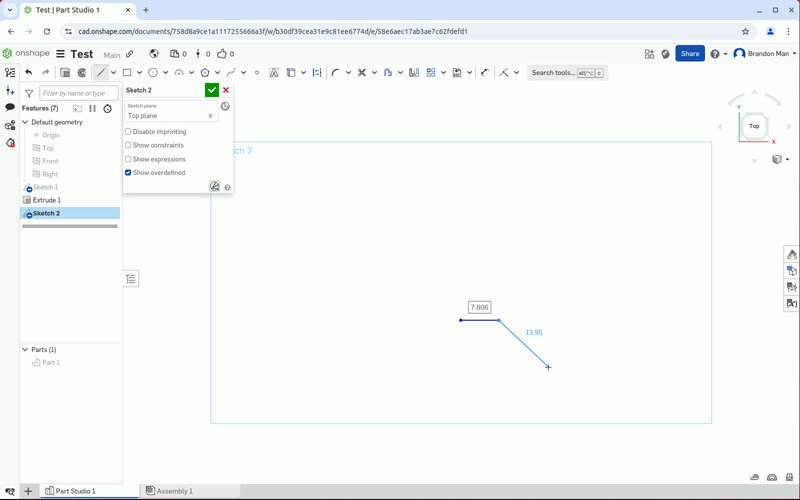
click(548, 366)
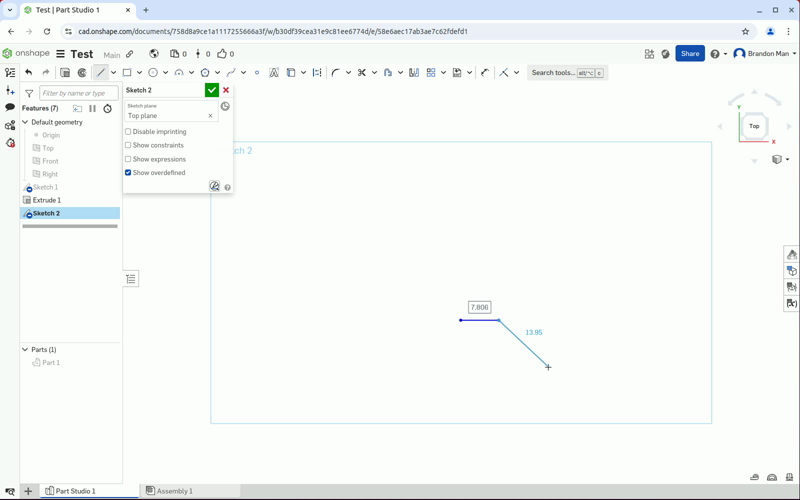
key_up(shift)
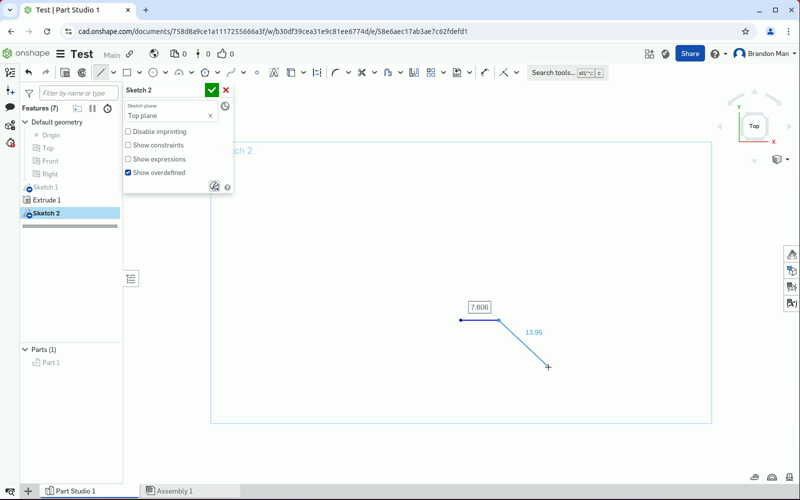
key_down(shift)
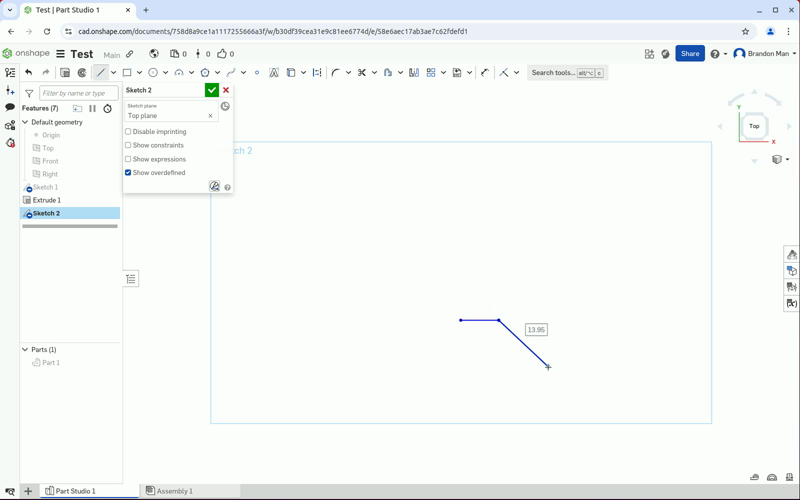
mouse_move(578, 366)
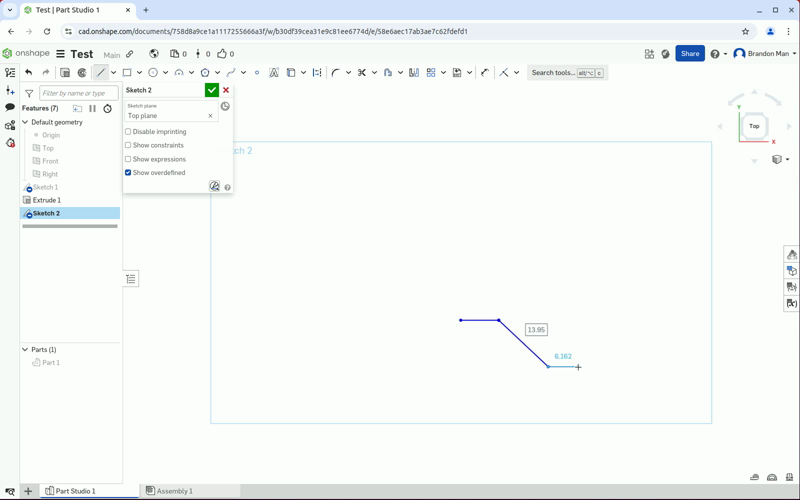
mouse_move(573, 339)
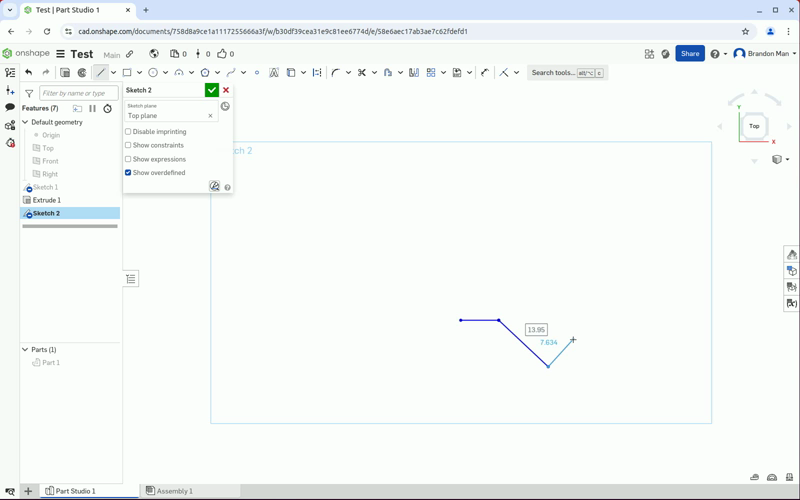
click(573, 339)
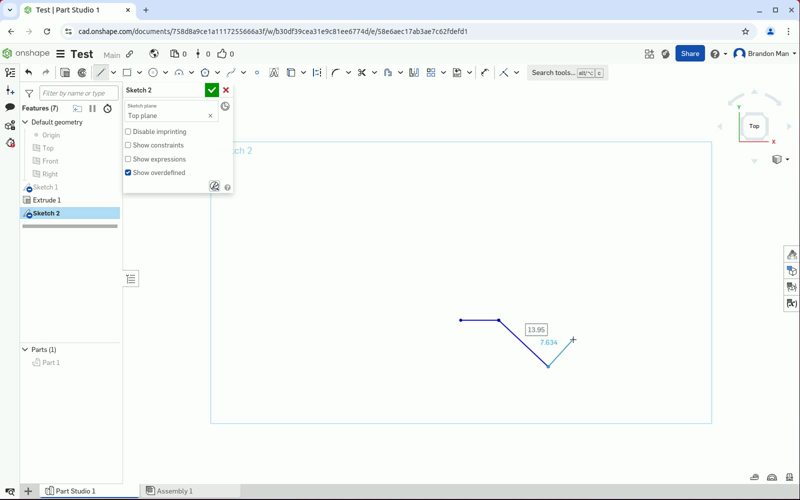
key_up(shift)
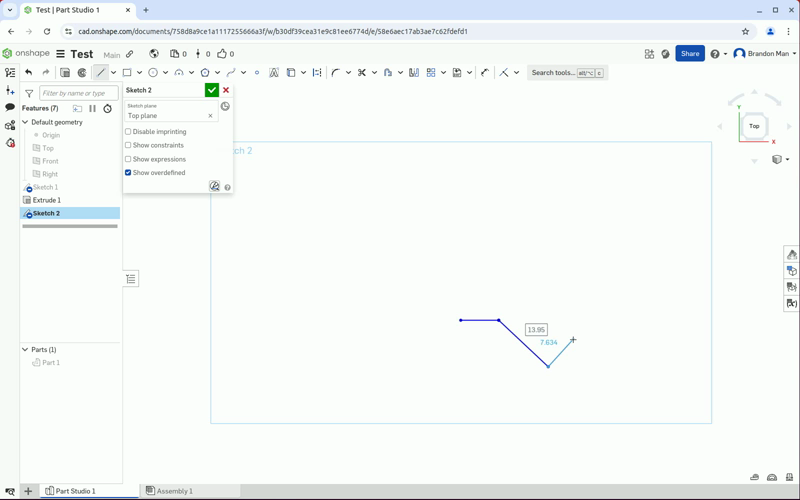
key_down(shift)
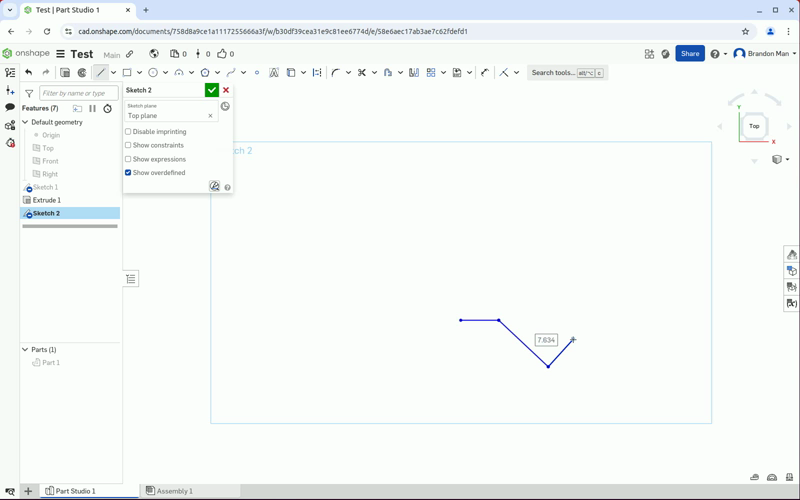
mouse_move(513, 282)
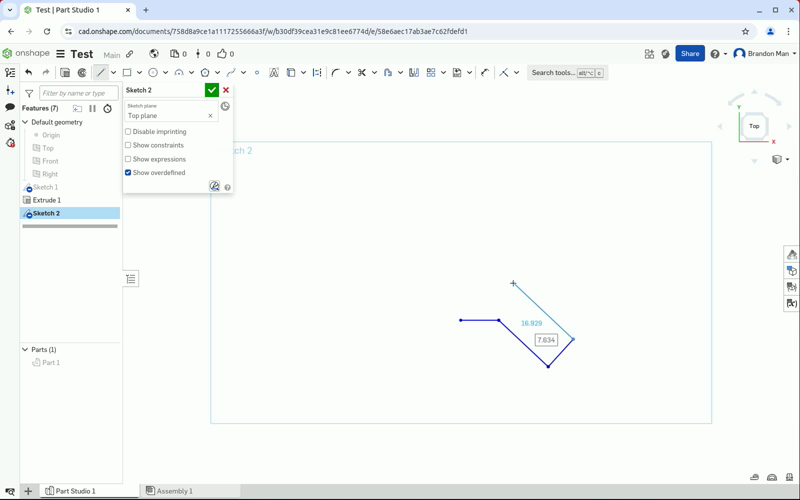
click(513, 282)
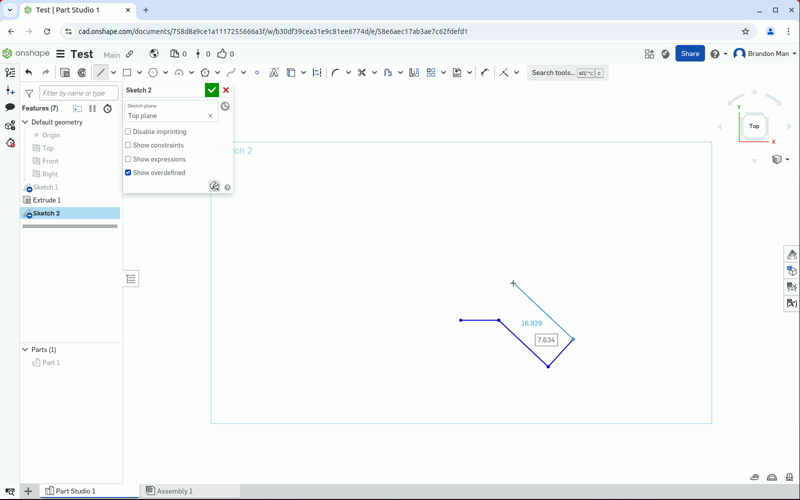
key_up(shift)
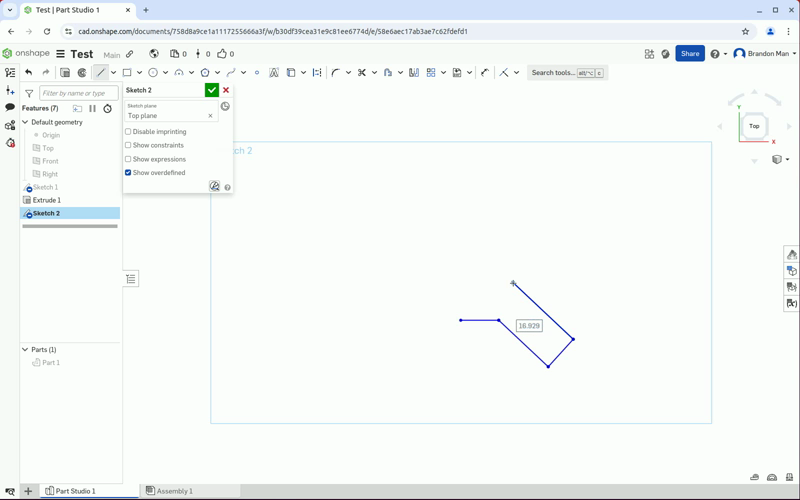
key_down(shift)
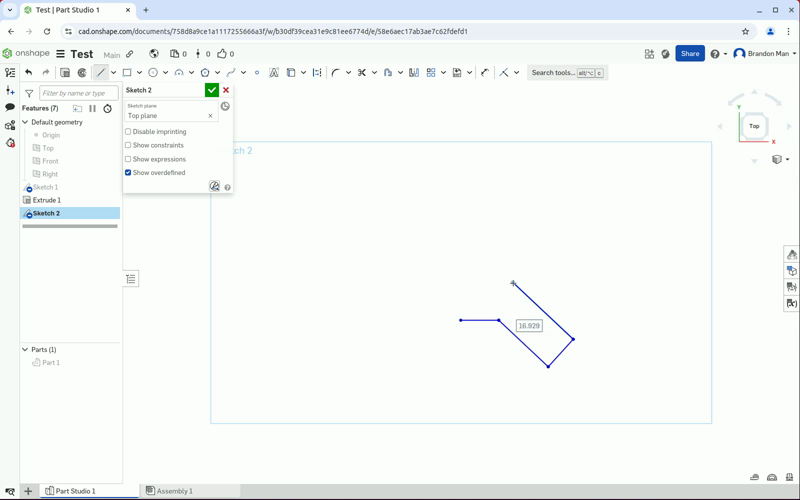
mouse_move(543, 282)
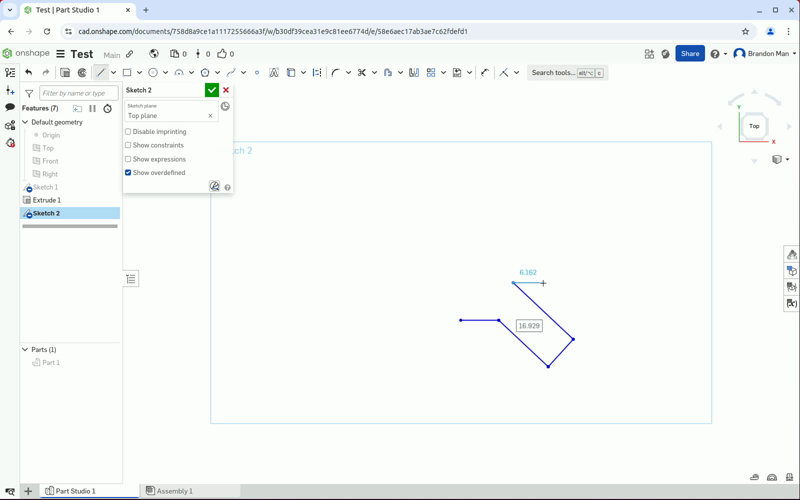
mouse_move(460, 282)
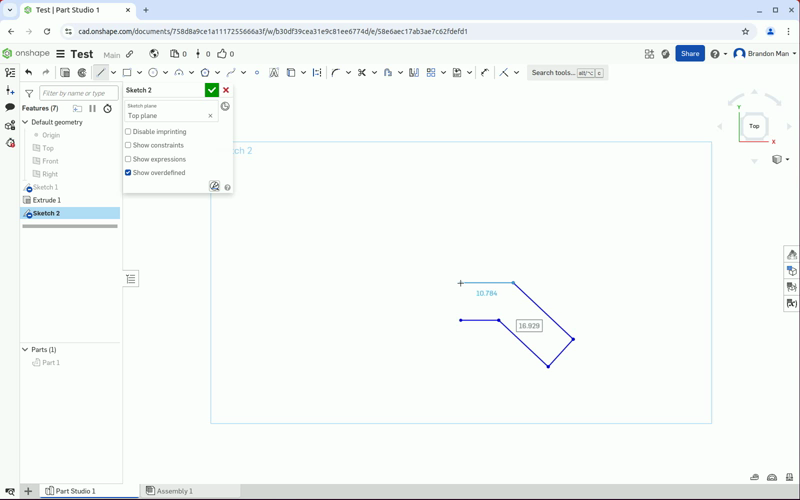
click(460, 282)
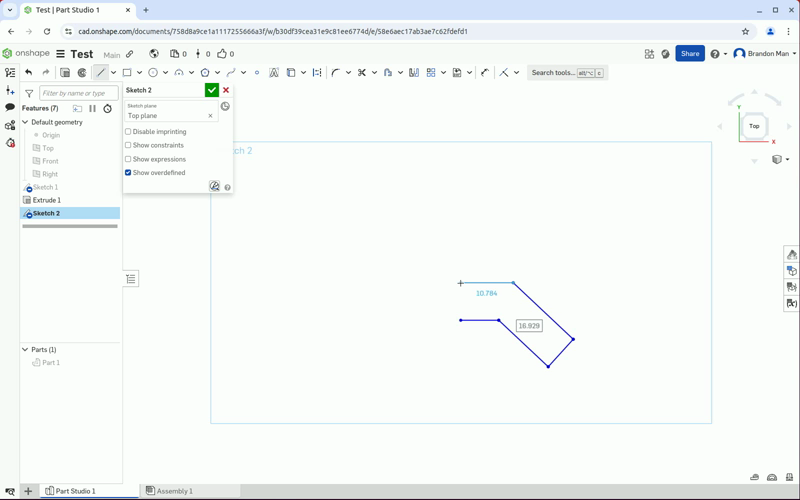
key_up(shift)
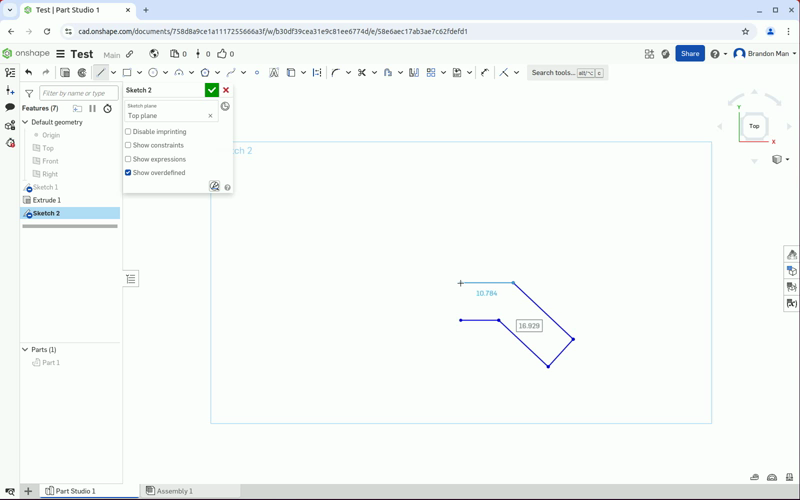
mouse_move(490, 282)
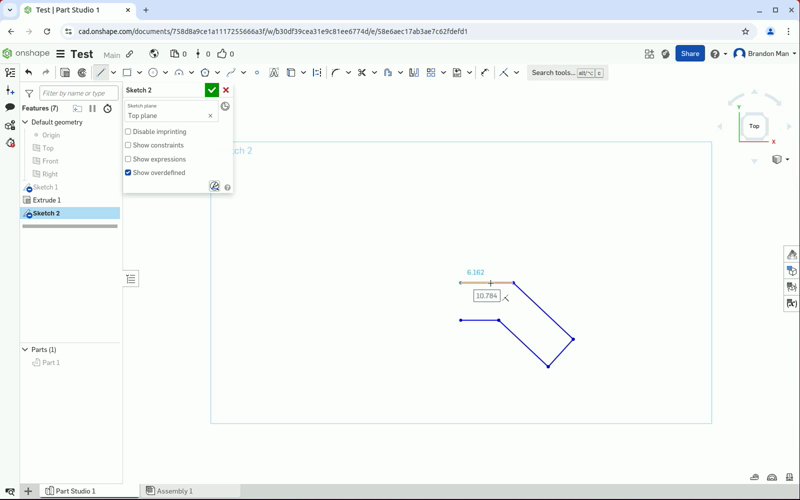
key_down(shift)
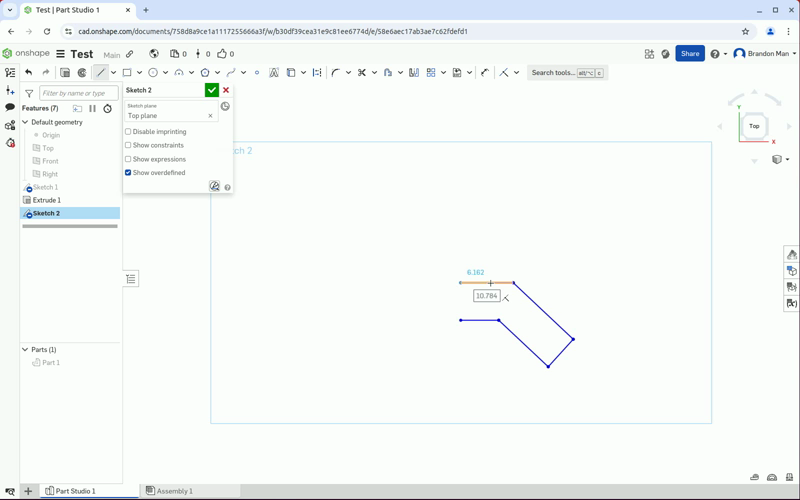
mouse_move(460, 320)
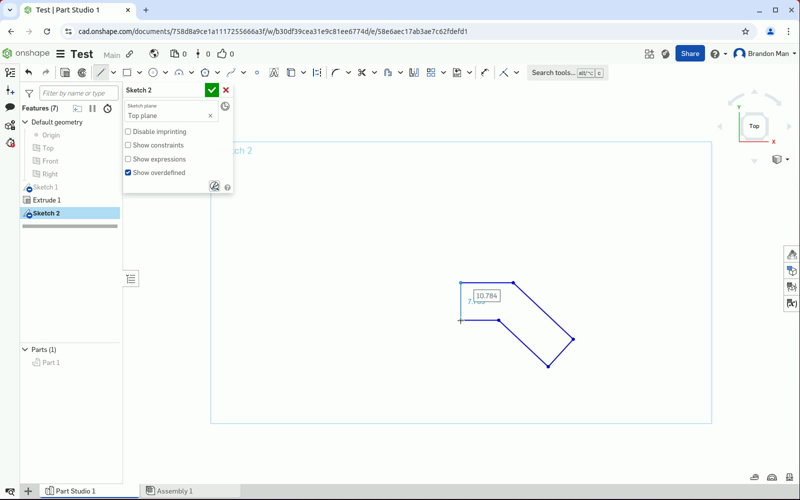
key_up(shift)
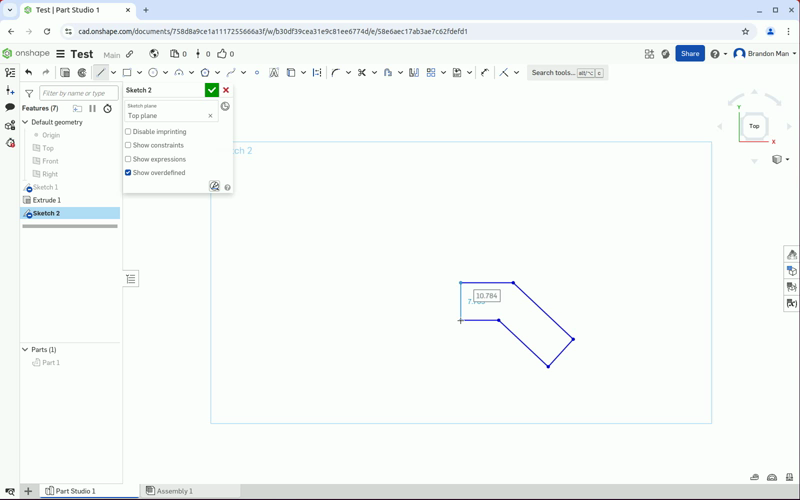
click(460, 320)
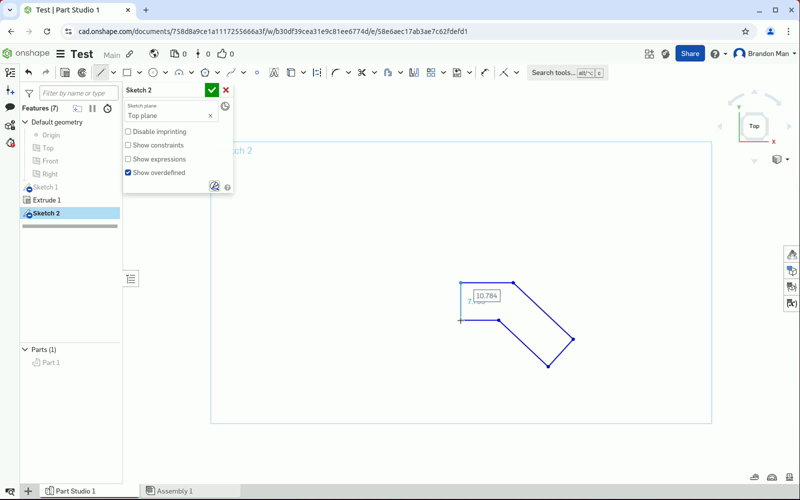
key(esc)
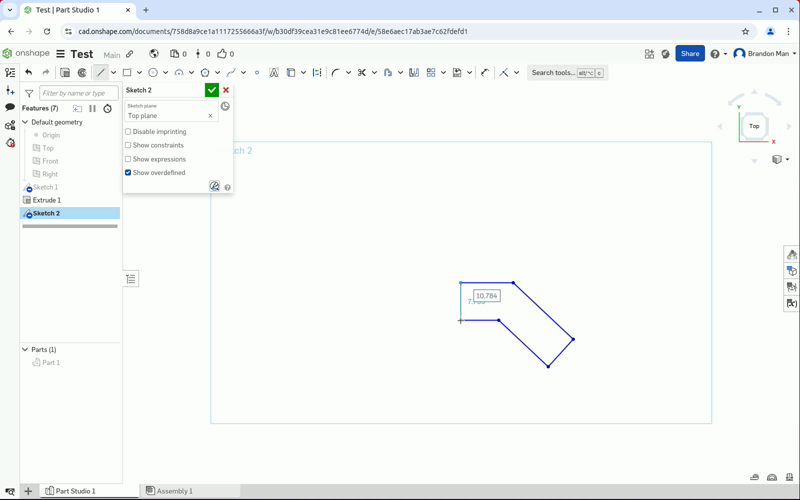
mouse_move(540, 318)
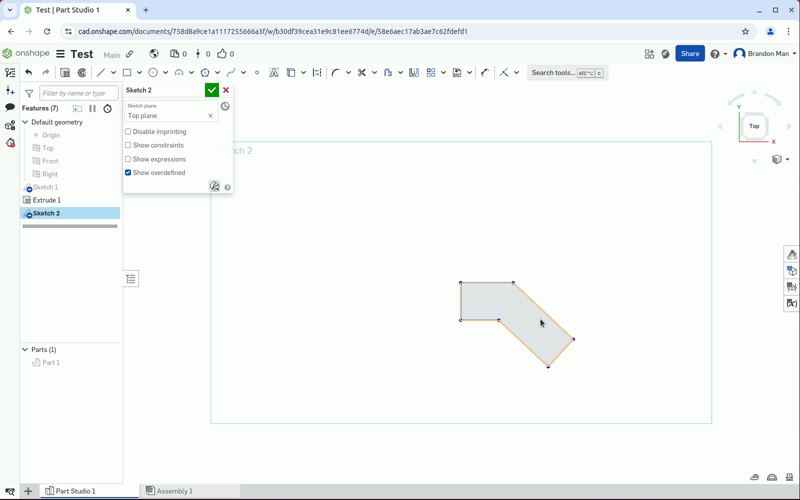
click(540, 318)
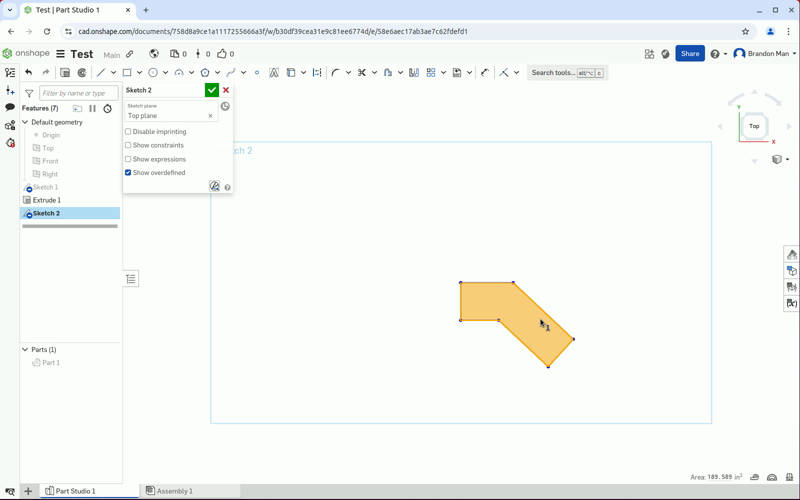
mouse_move(73, 352)
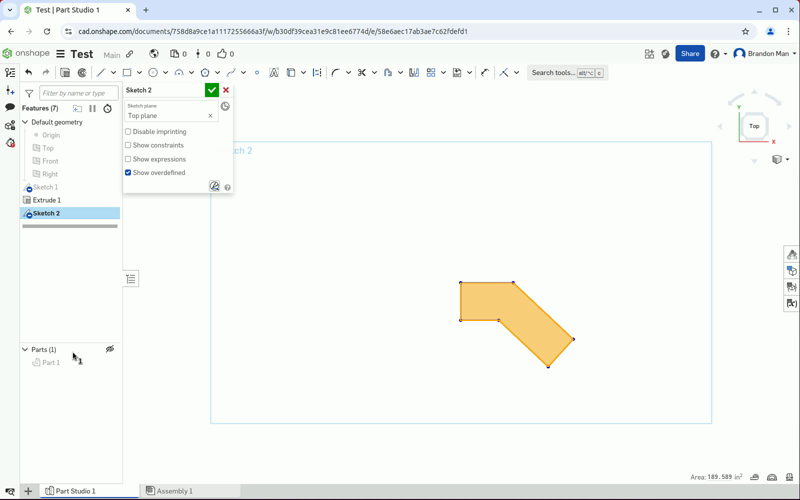
key(shift+y)
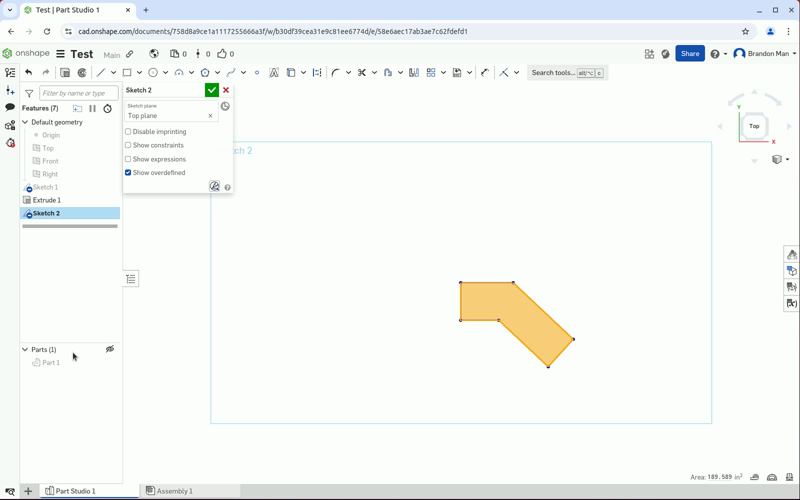
key(shift+e)
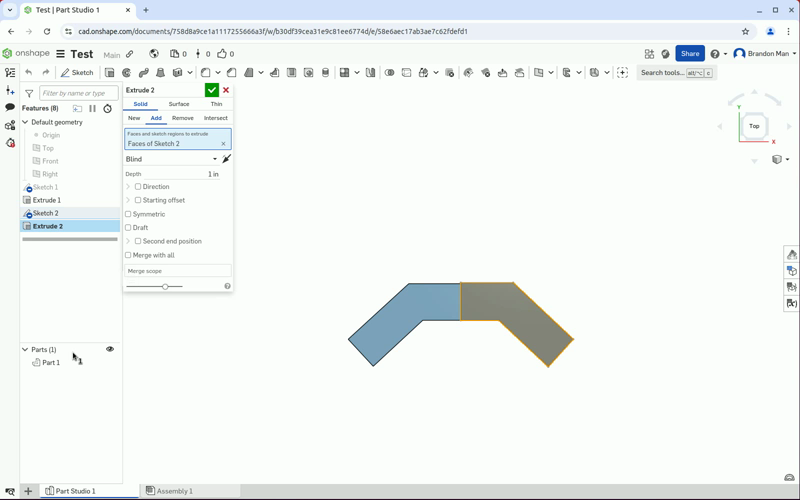
mouse_move(143, 106)
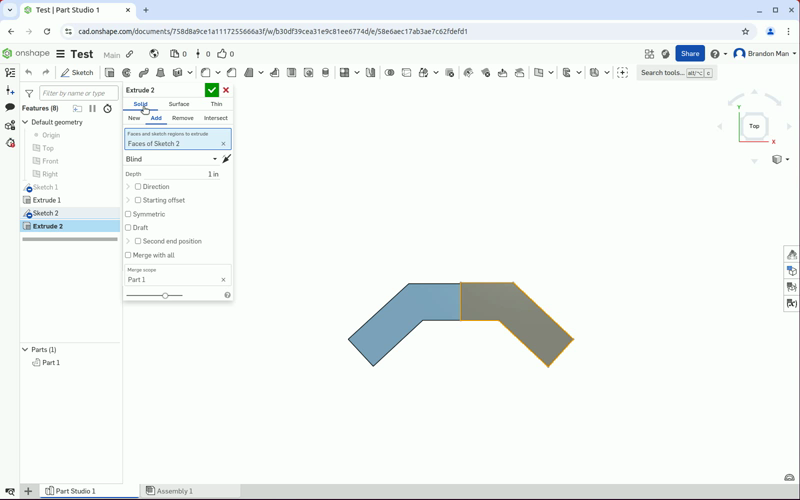
click(143, 106)
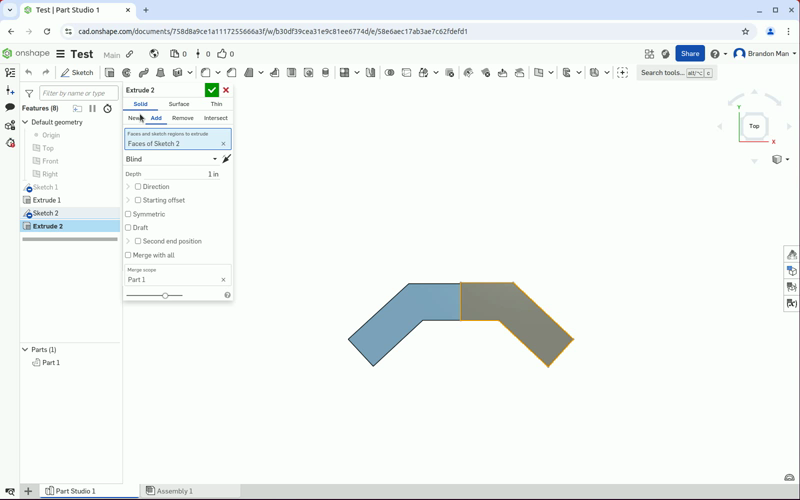
mouse_move(137, 120)
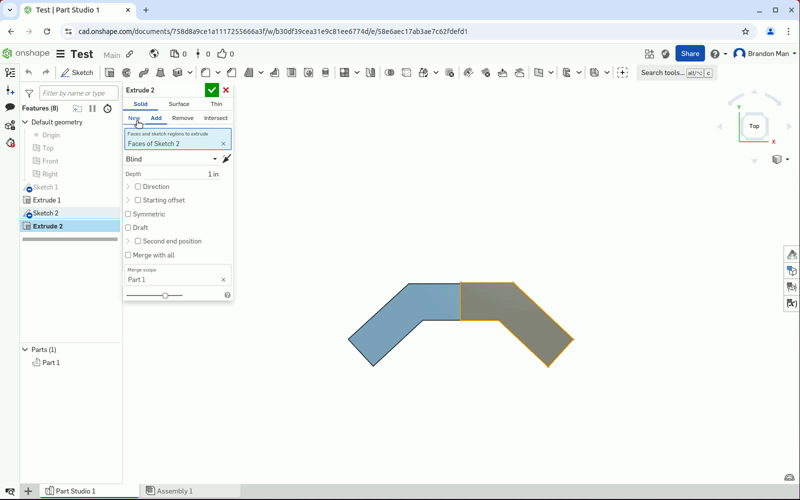
click(137, 120)
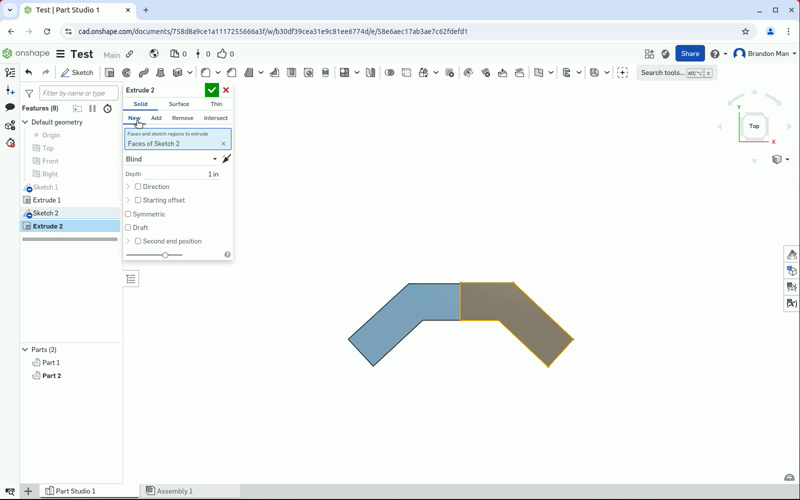
key(tab, 4)
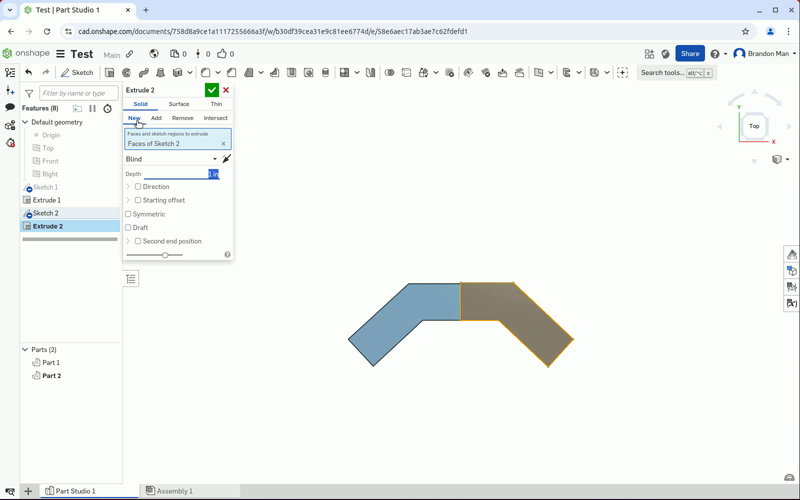
text(0.481)
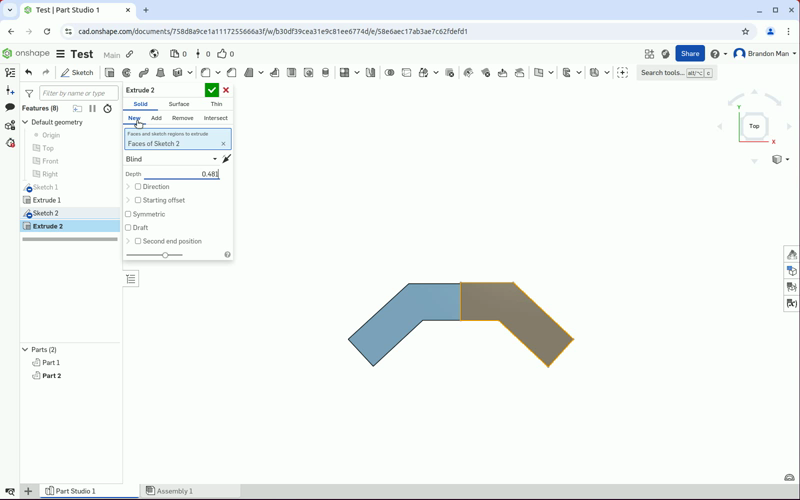
key(enter)
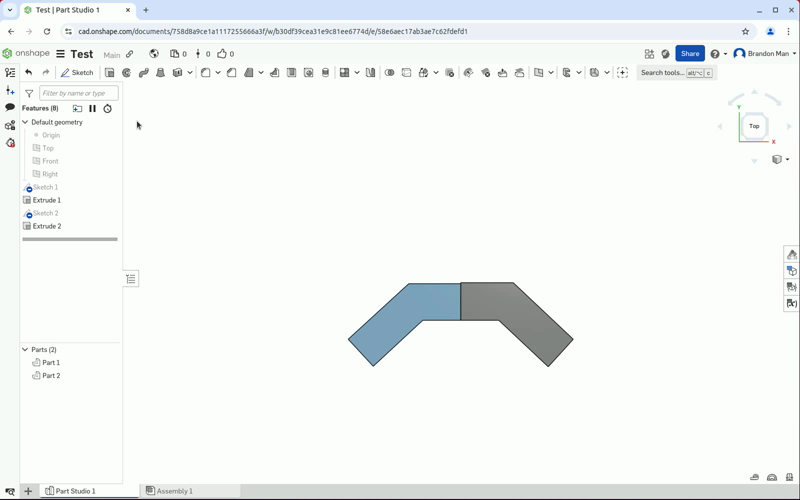
key(shift+h)
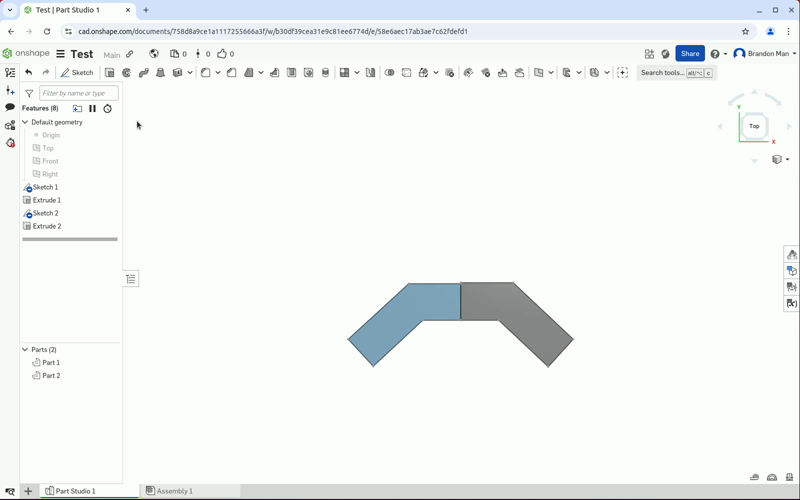
key(shift+h)
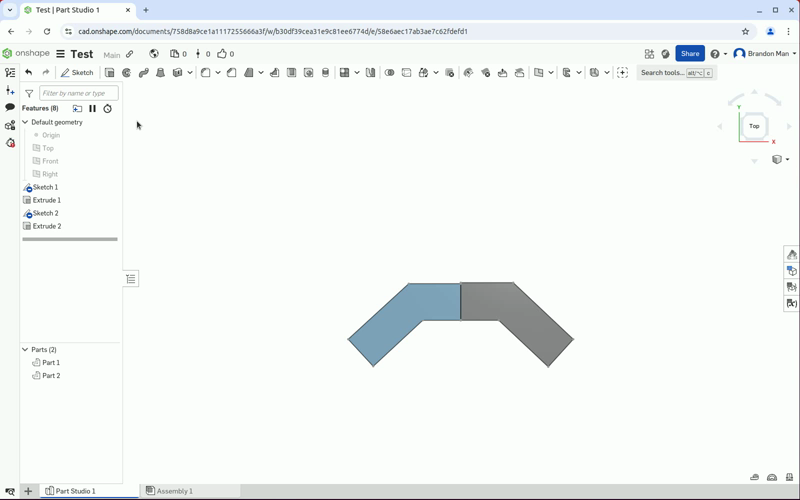
key(shift+7)
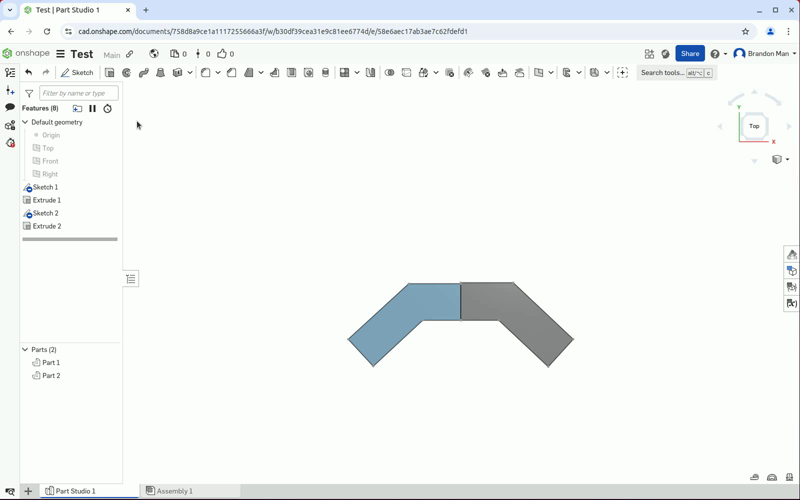
key(up, 3)
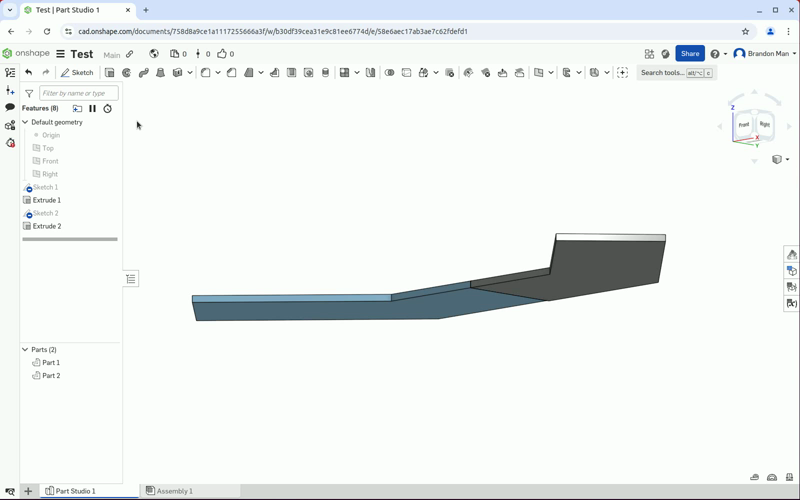
key(left, 3)
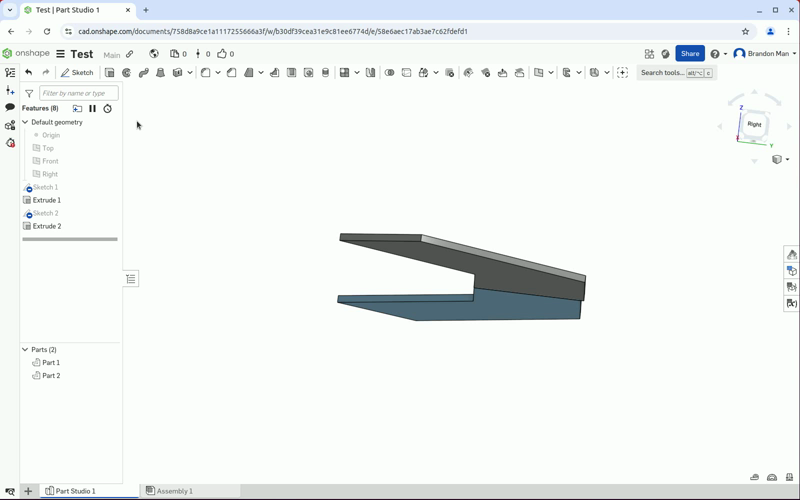
key(right, 3)
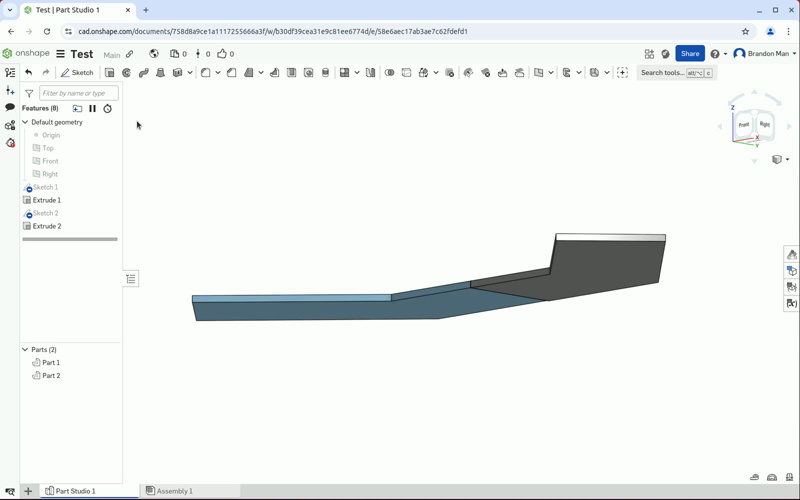
key(down, 3)
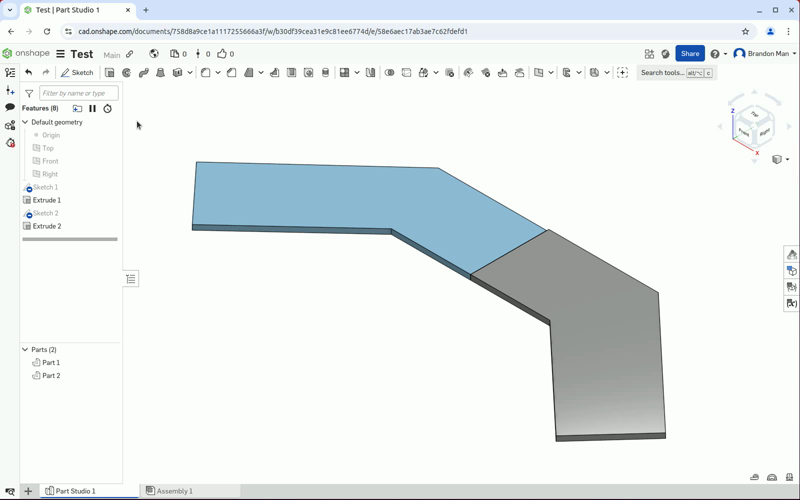
mouse_move(73, 189)
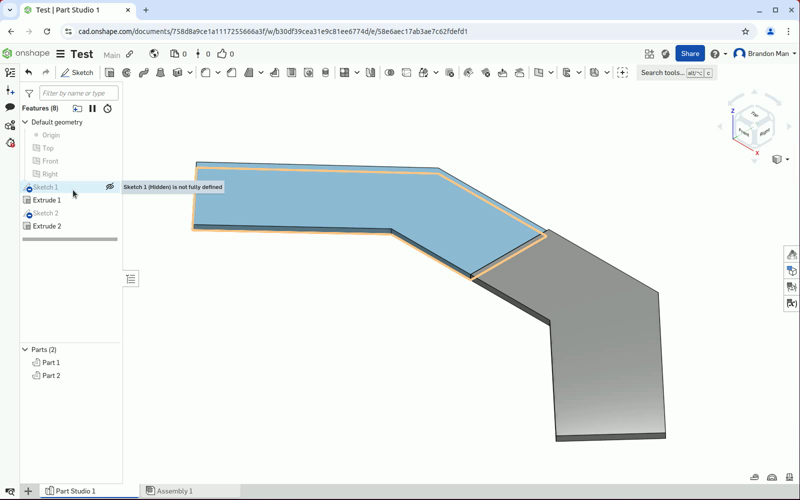
click(73, 189)